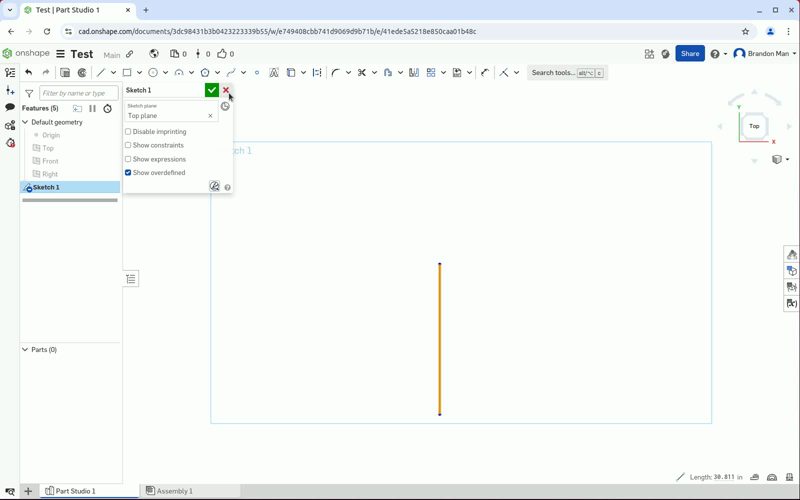
key(shift+h)
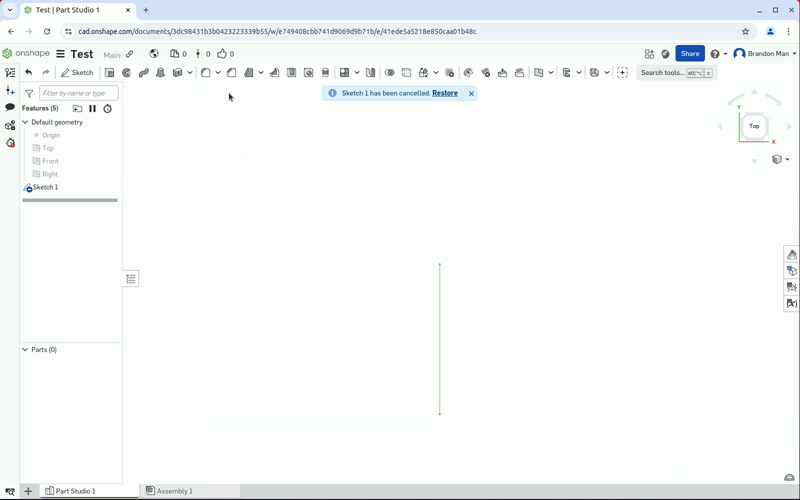
mouse_move(73, 352)
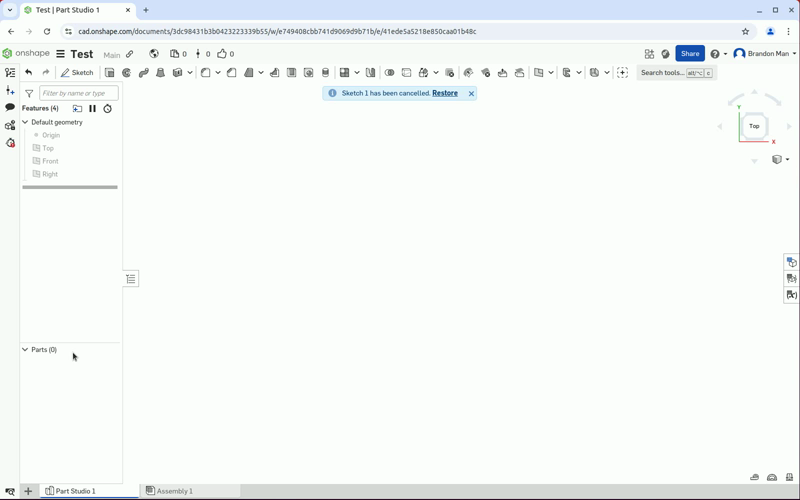
key(y)
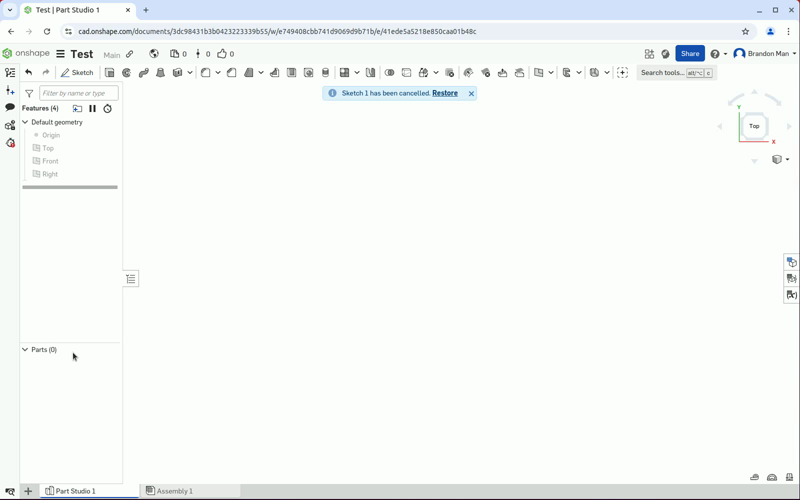
key(shift+p)
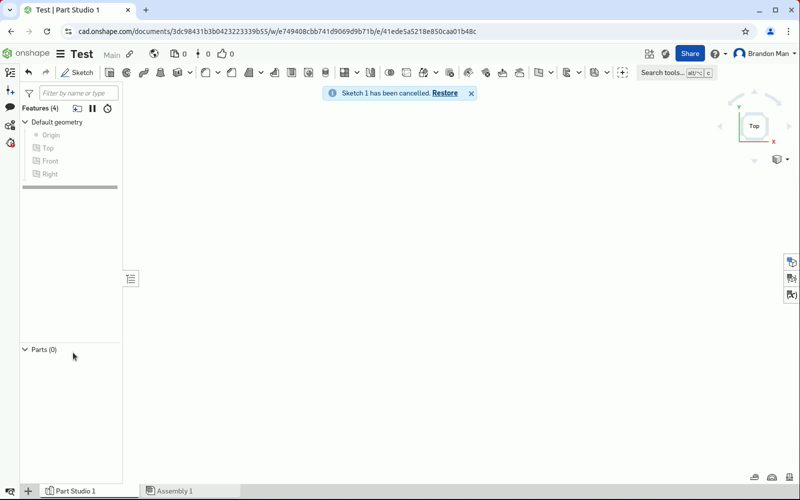
key(space)
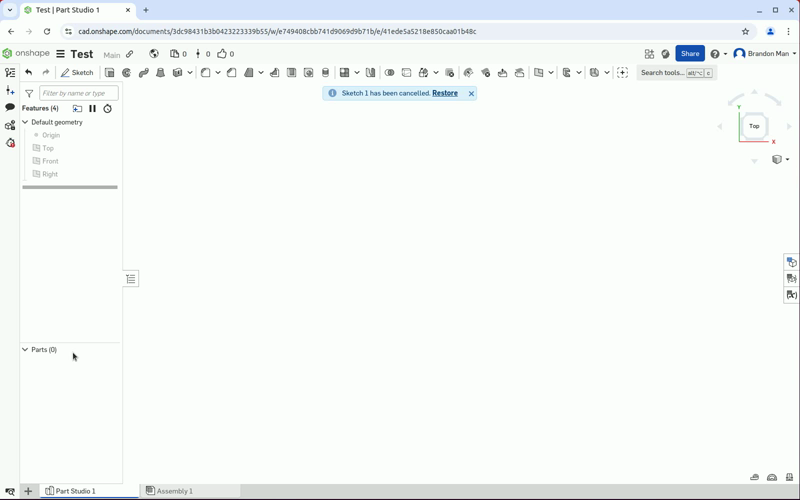
key_down(shift)
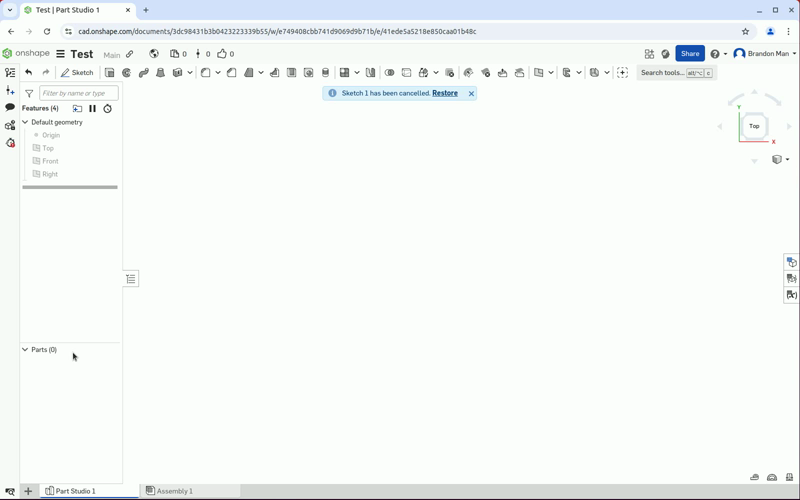
key(up)
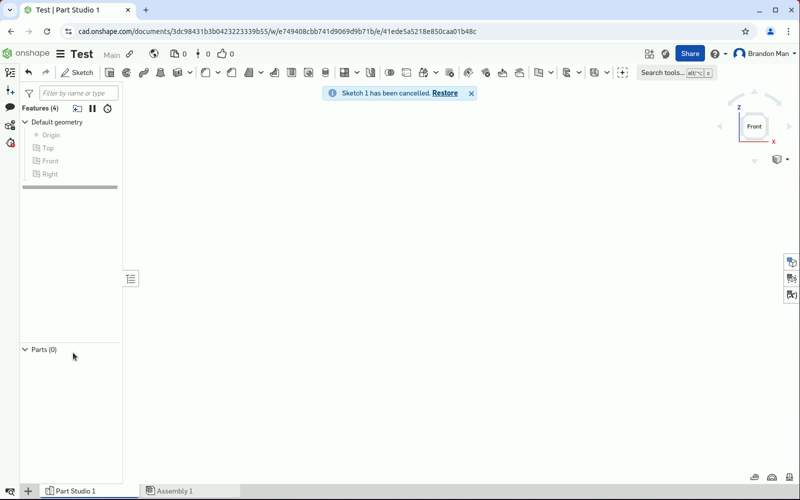
key_up(shift)
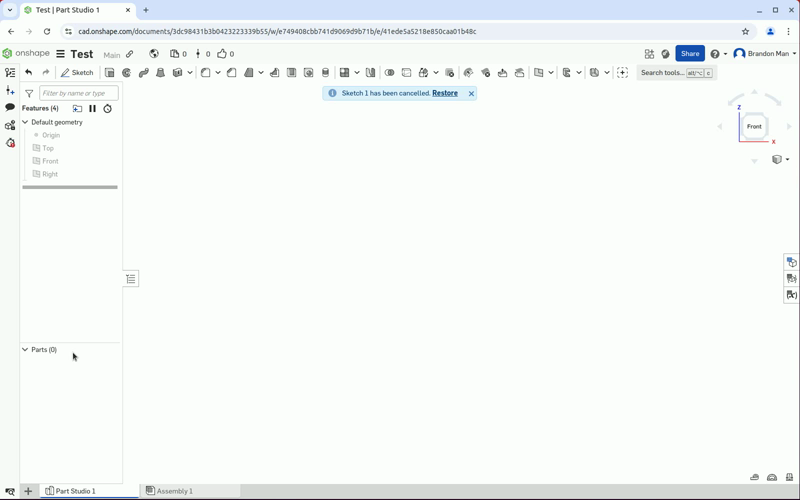
mouse_move(73, 352)
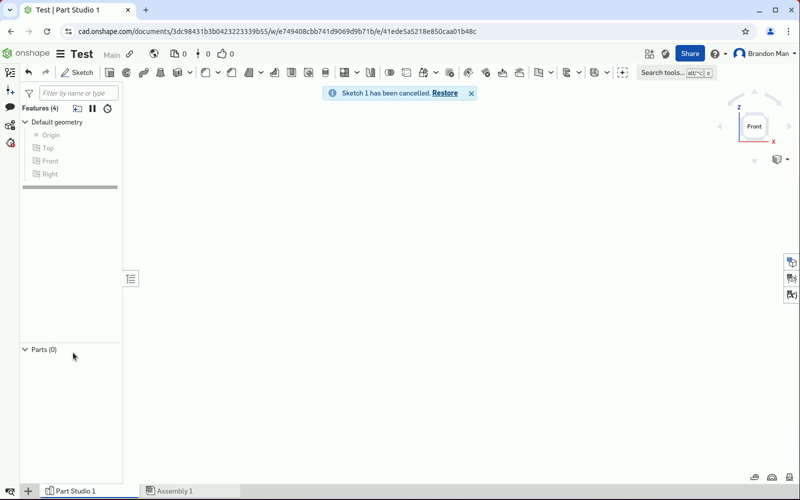
key(shift+y)
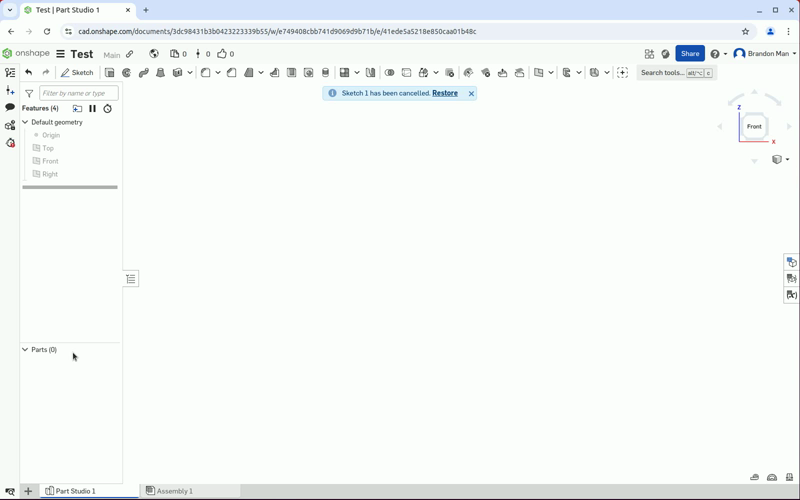
key(shift+s)
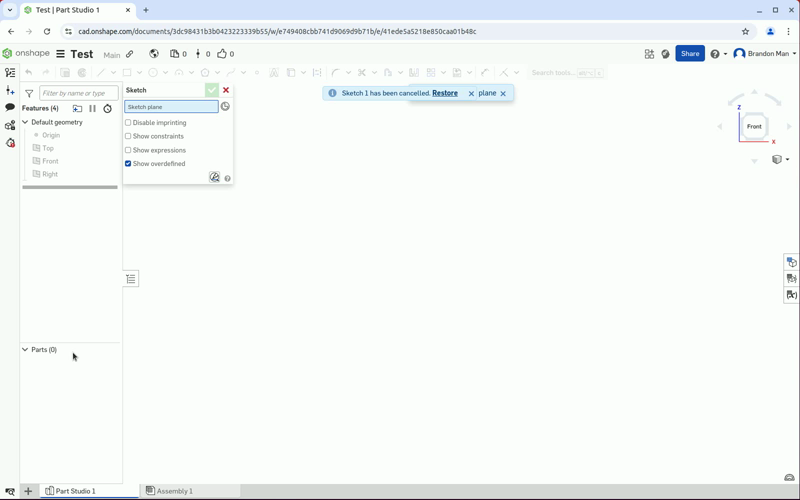
mouse_move(73, 163)
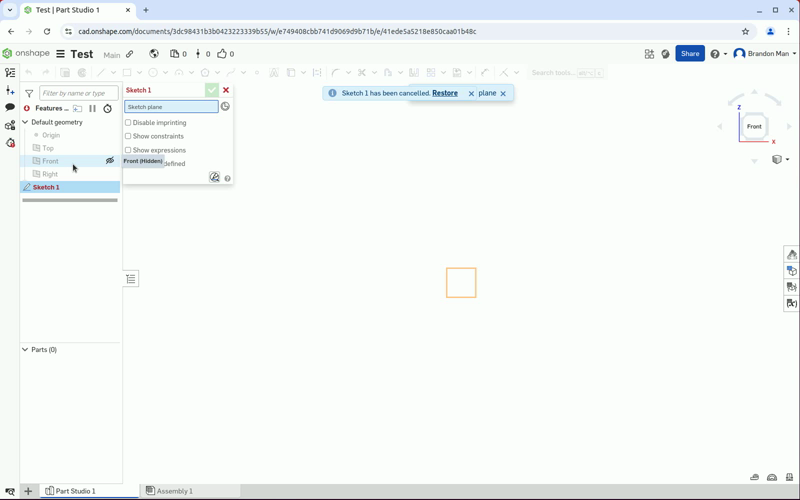
click(73, 163)
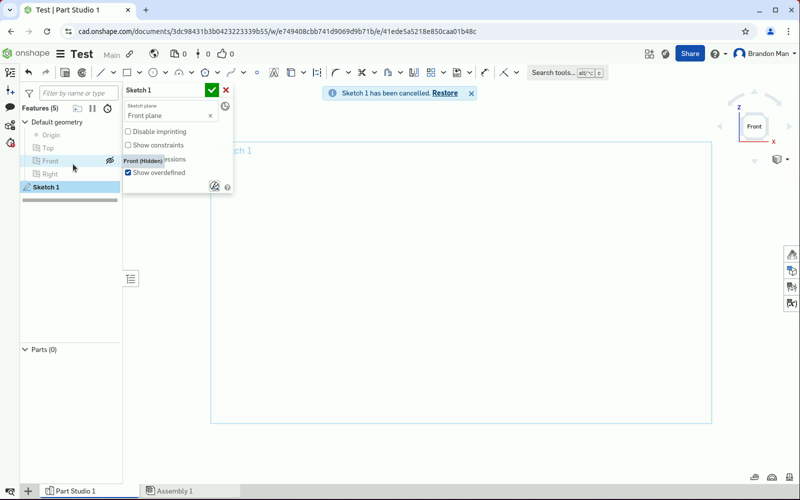
mouse_move(73, 352)
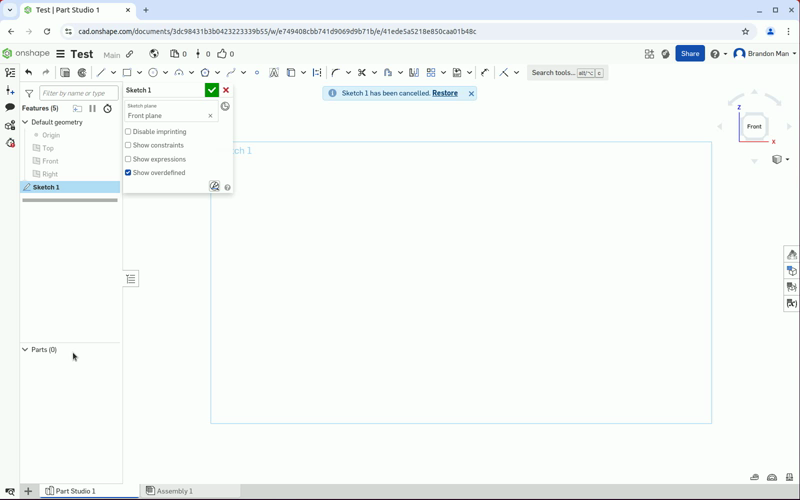
key(y)
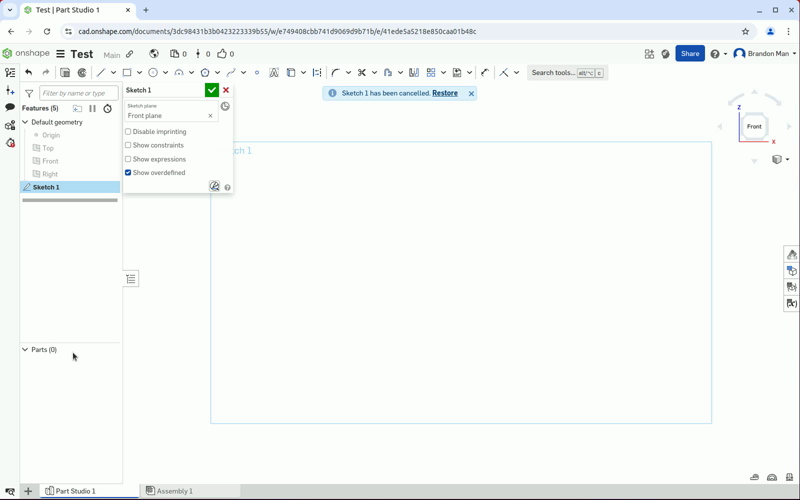
key(l)
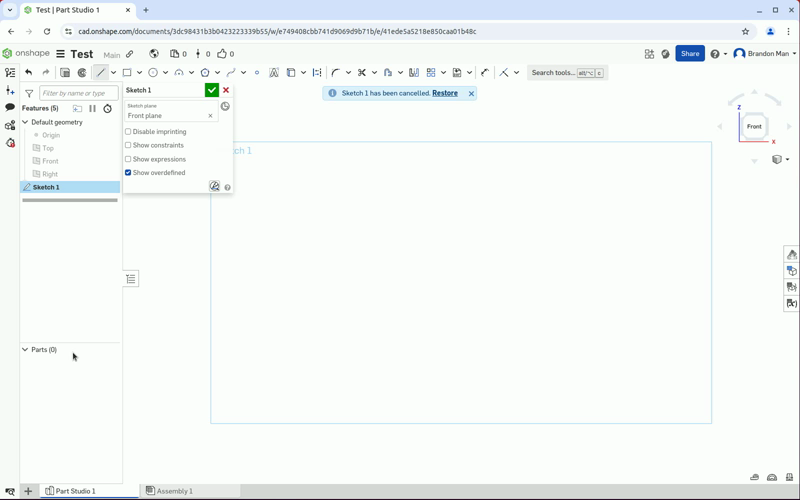
key_down(shift)
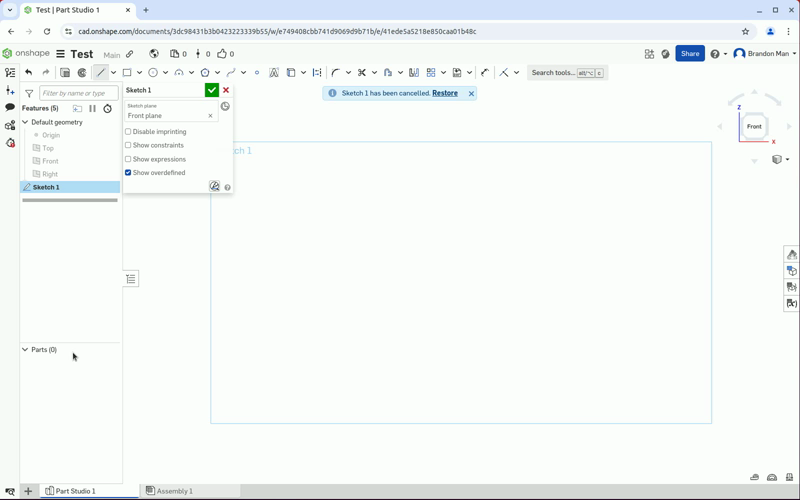
mouse_move(348, 282)
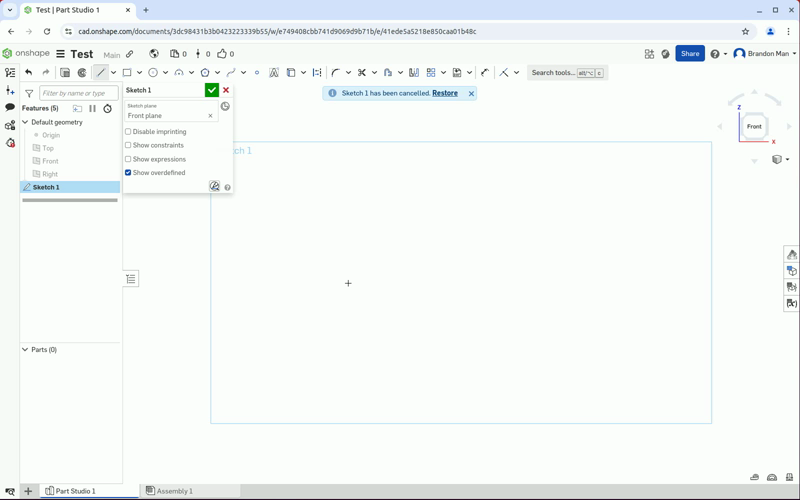
click(348, 282)
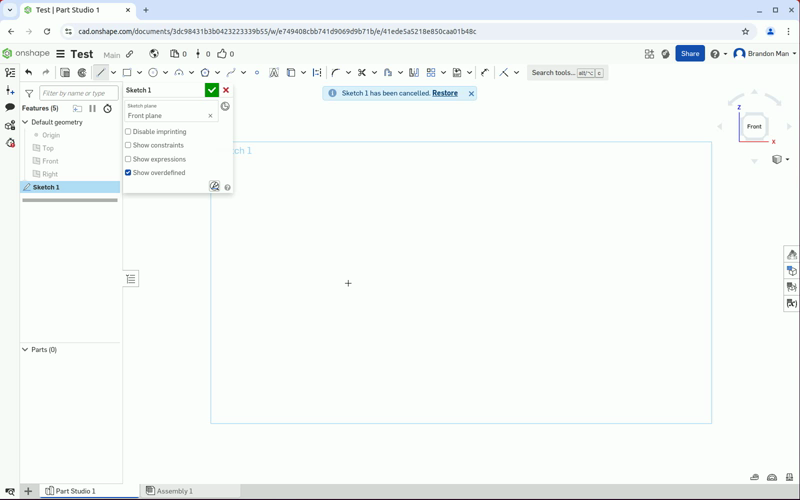
key_up(shift)
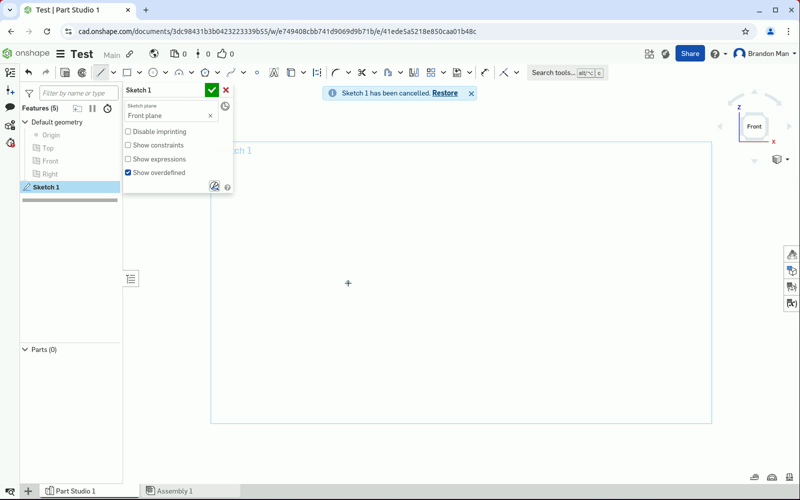
key_down(shift)
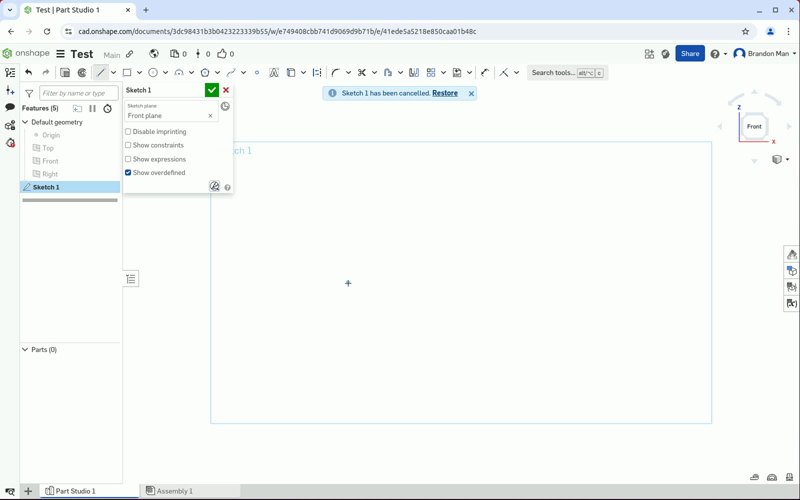
mouse_move(460, 282)
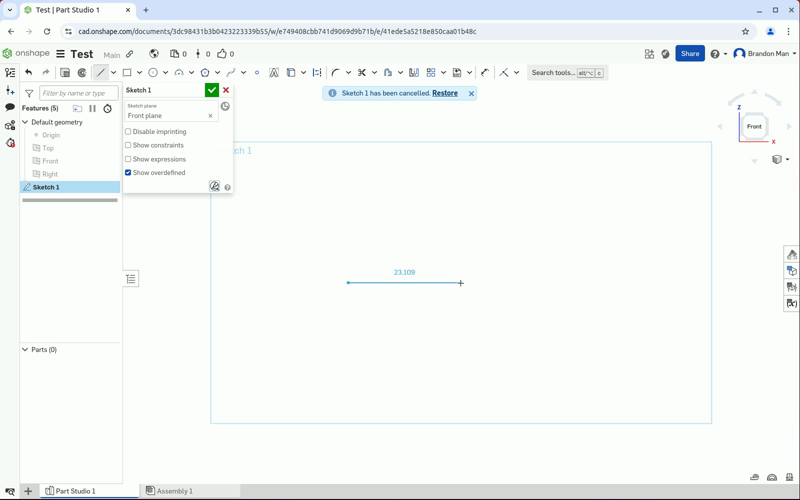
click(460, 282)
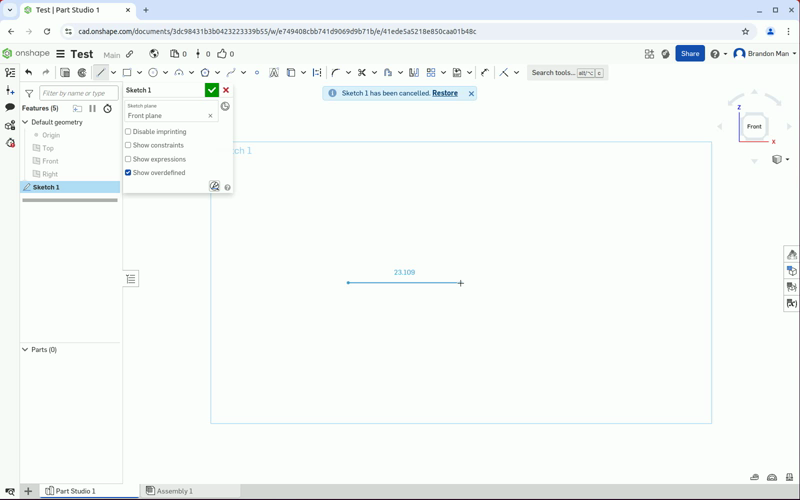
key_up(shift)
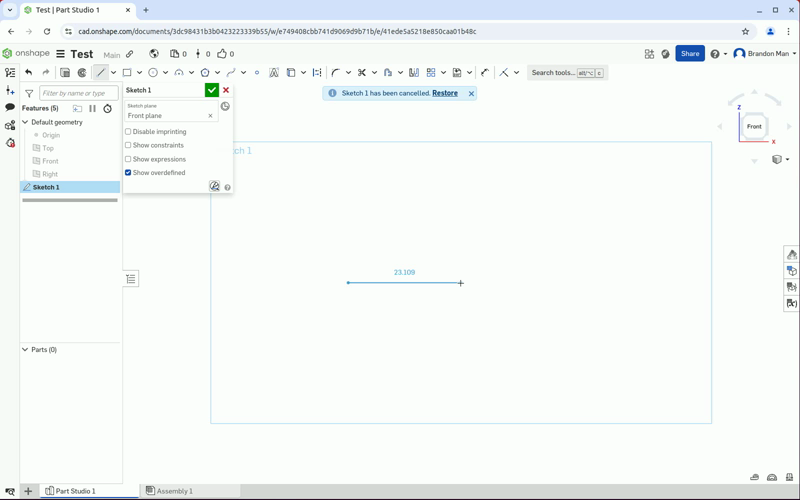
key_down(shift)
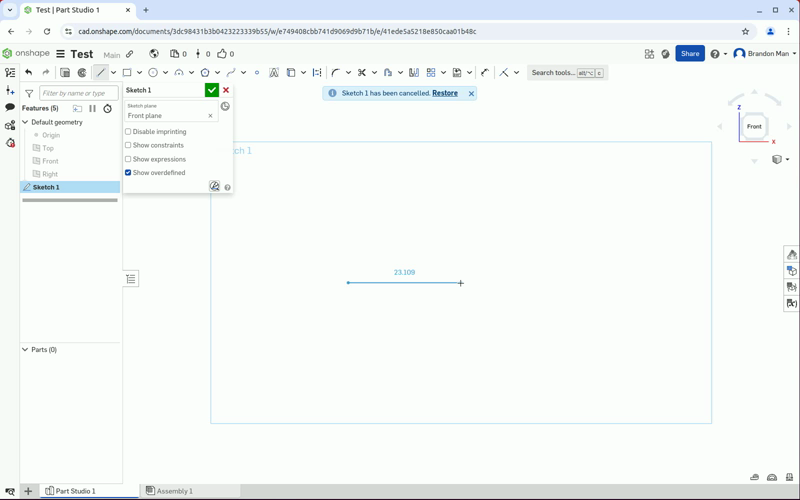
mouse_move(404, 178)
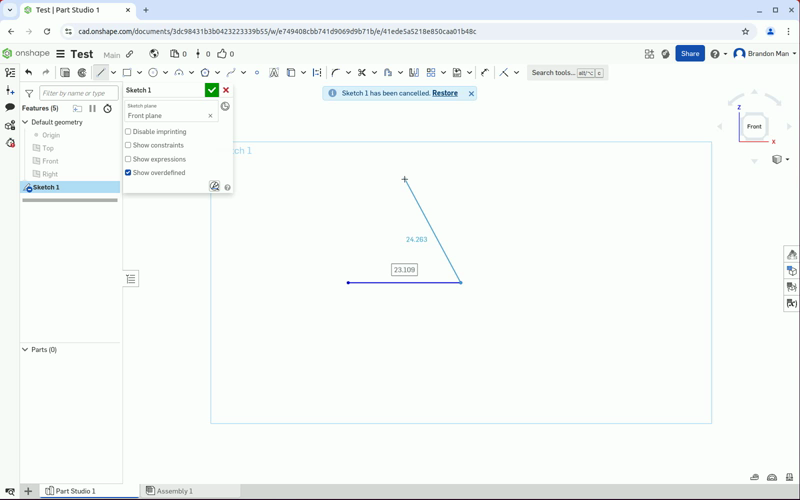
click(404, 178)
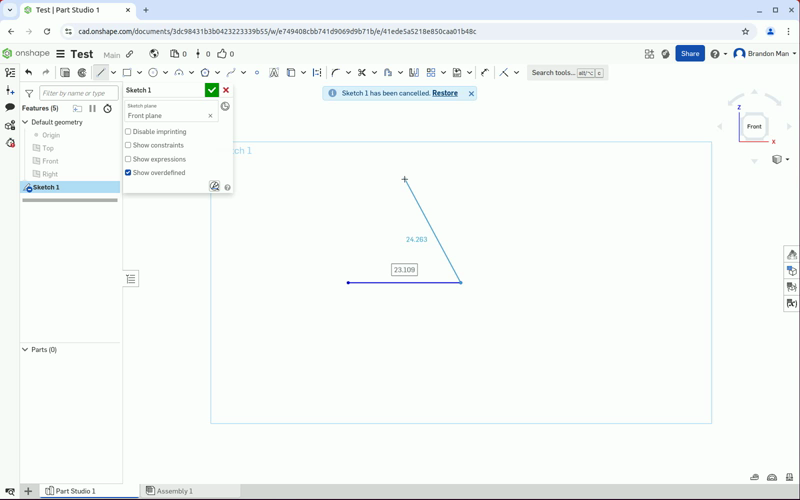
key_up(shift)
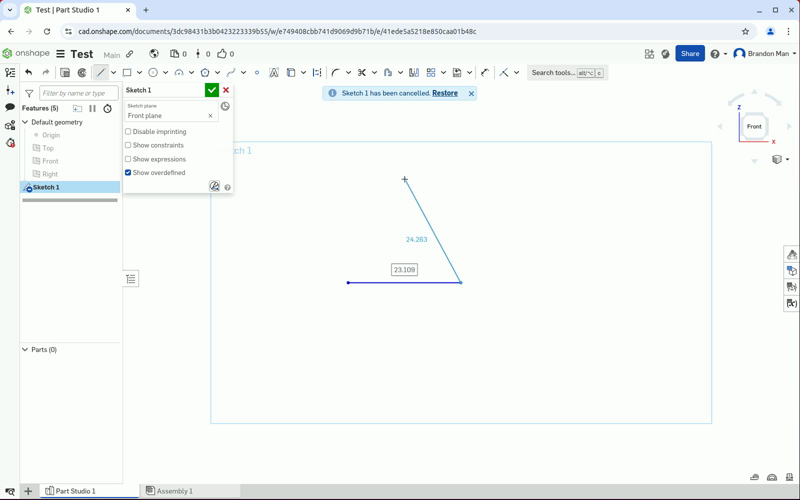
key_down(shift)
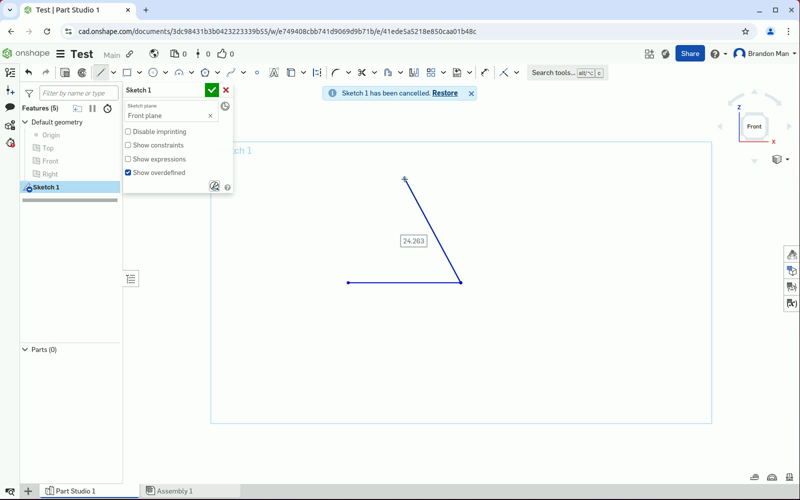
mouse_move(434, 178)
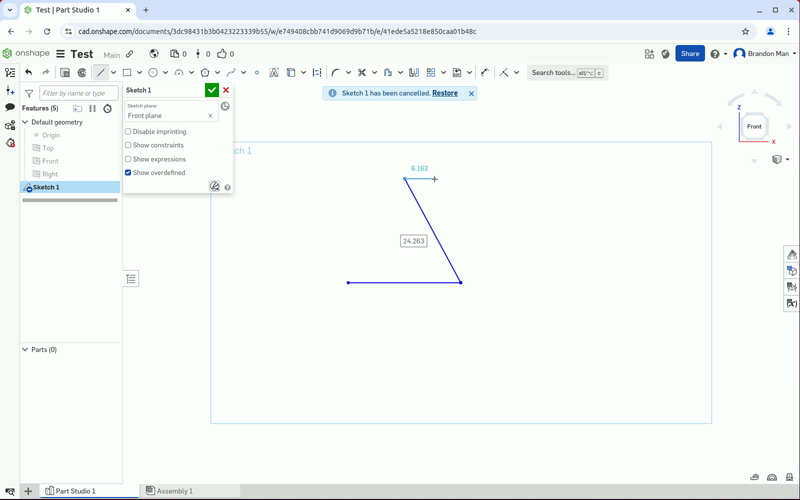
mouse_move(348, 178)
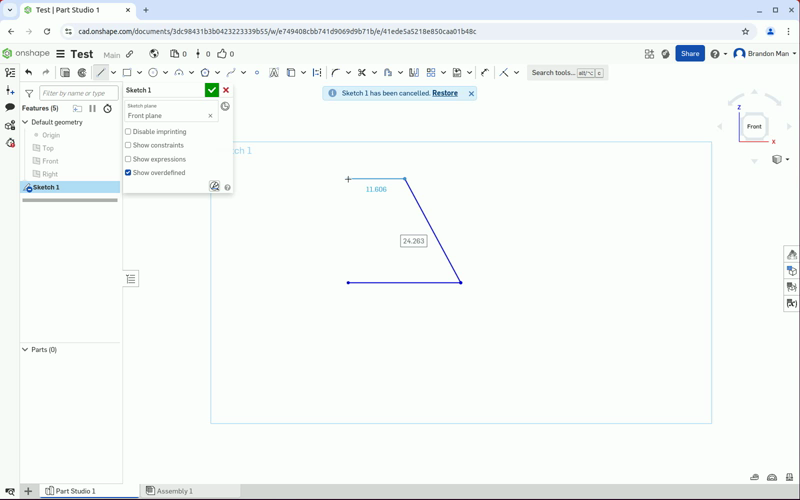
click(348, 178)
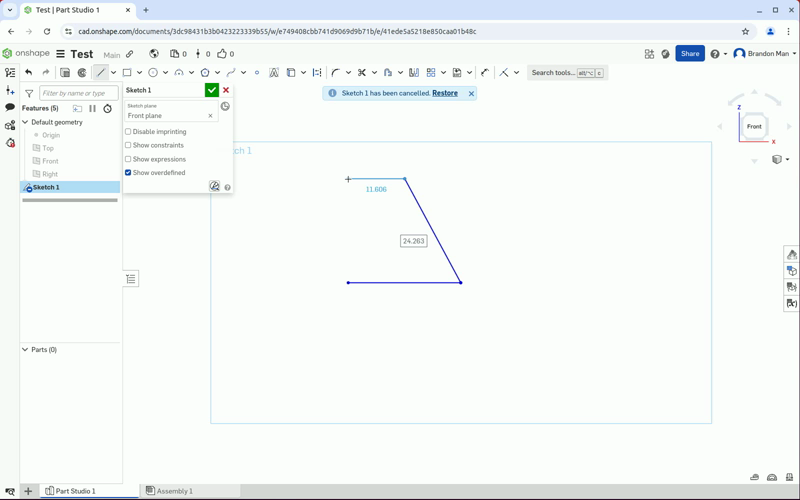
key_up(shift)
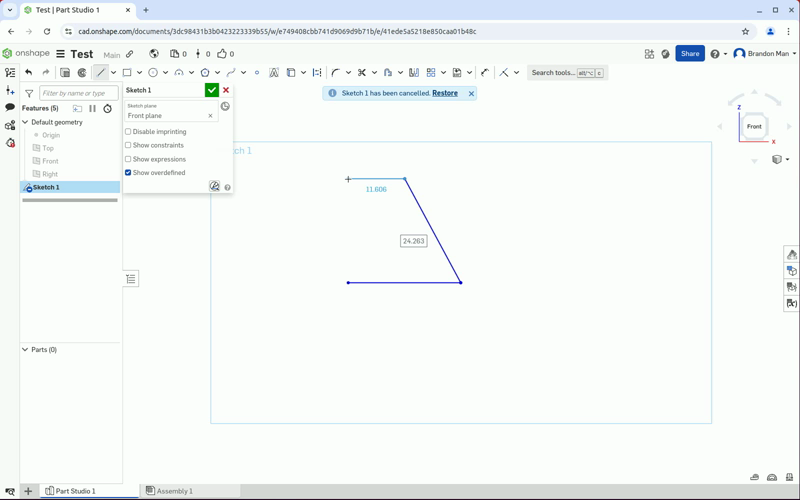
key_down(shift)
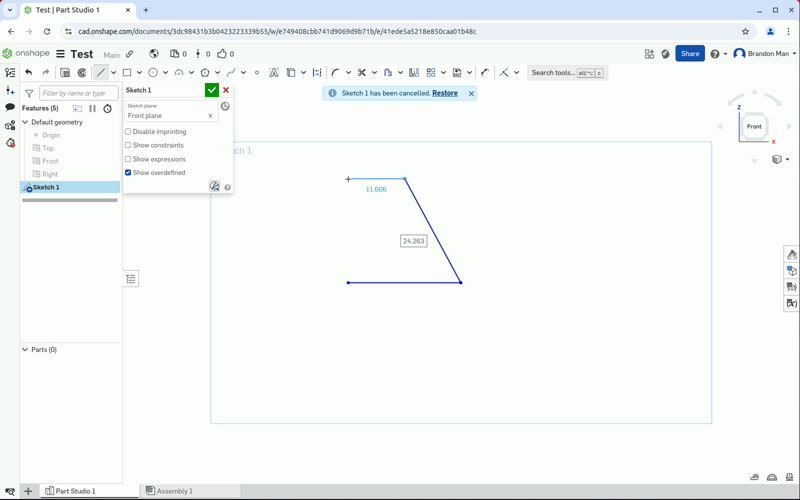
mouse_move(348, 282)
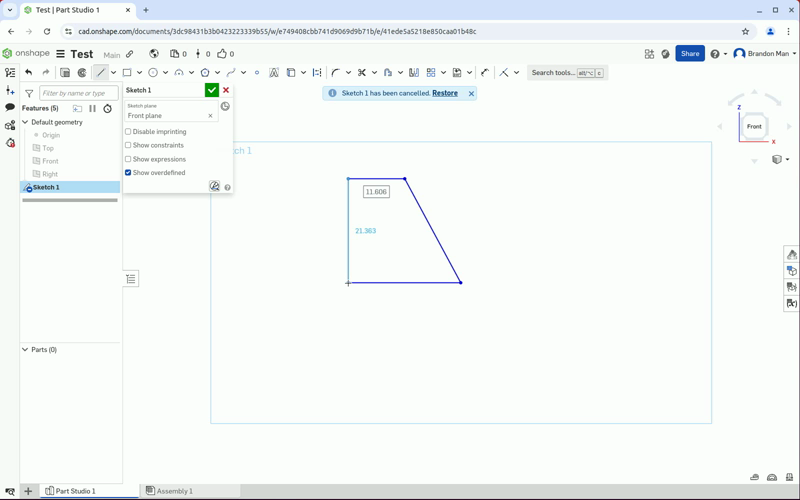
key_up(shift)
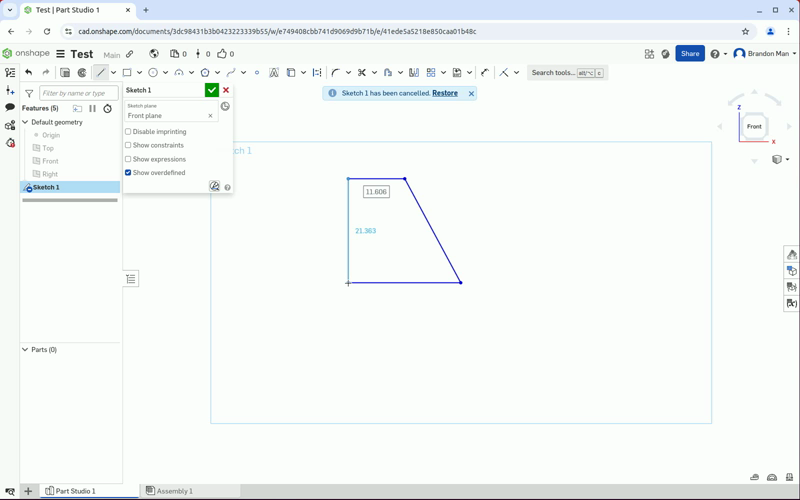
click(348, 282)
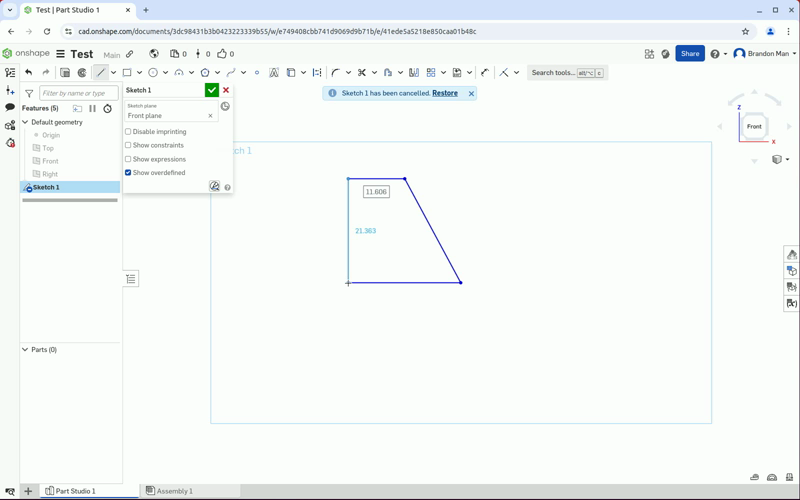
key(esc)
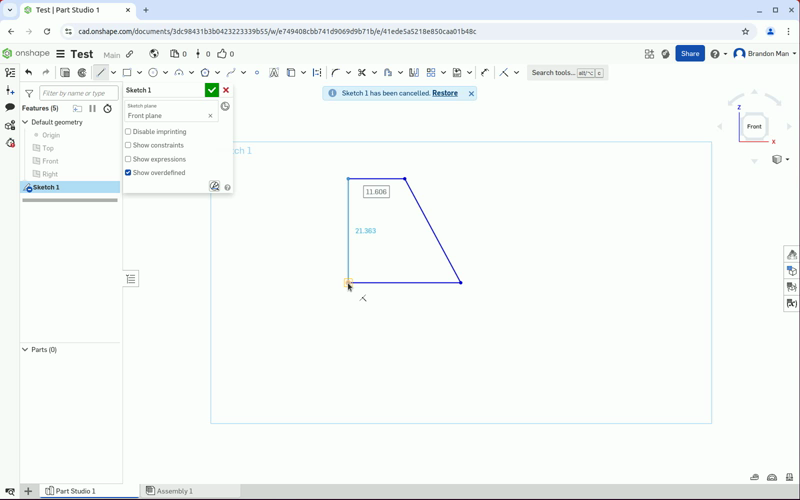
mouse_move(416, 275)
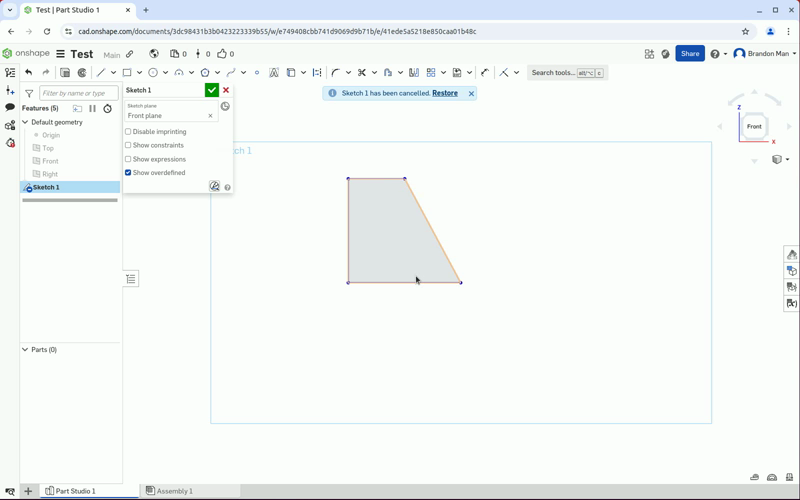
click(416, 275)
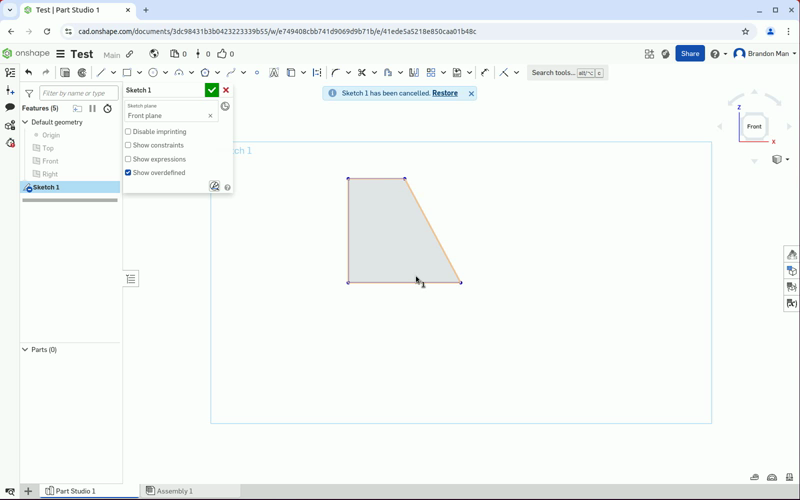
mouse_move(73, 352)
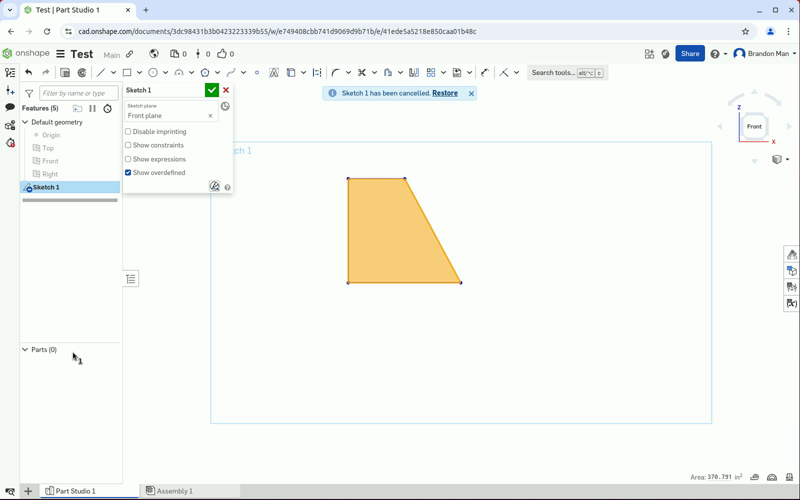
key(shift+y)
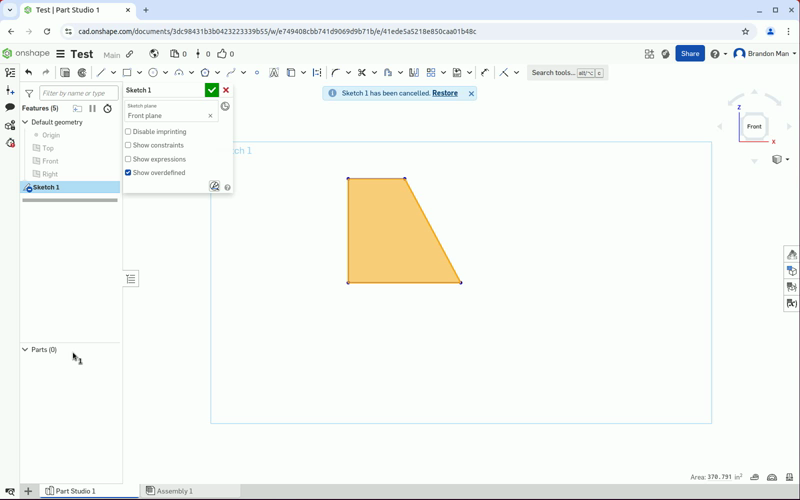
key(shift+e)
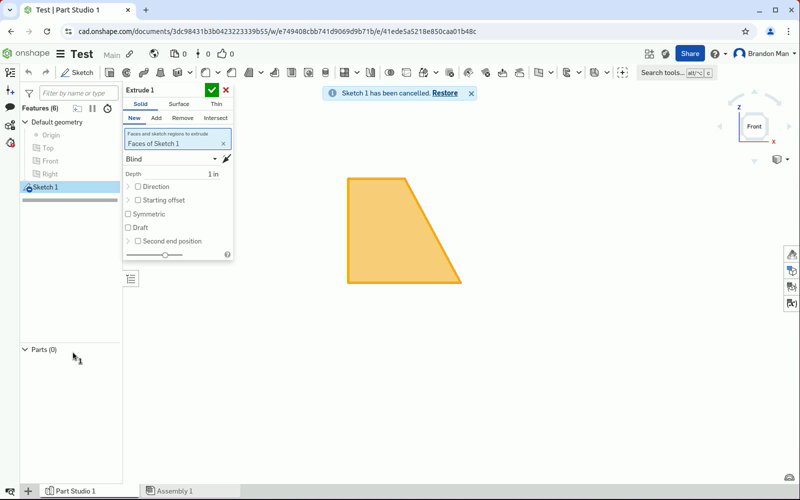
mouse_move(143, 106)
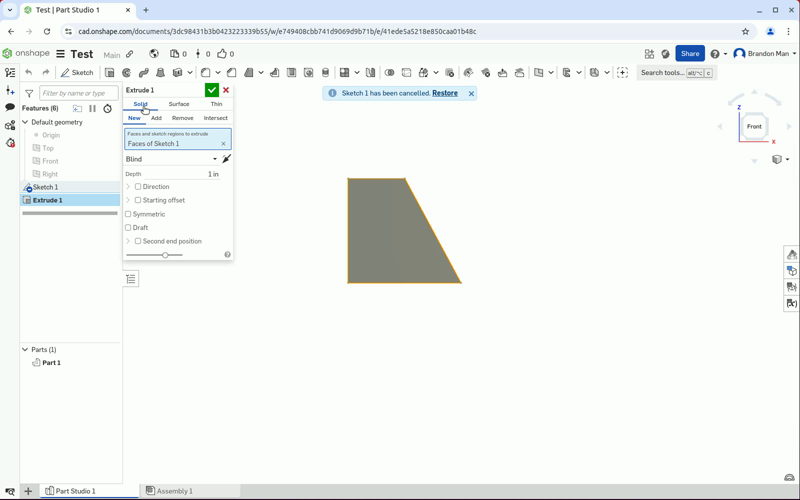
click(143, 106)
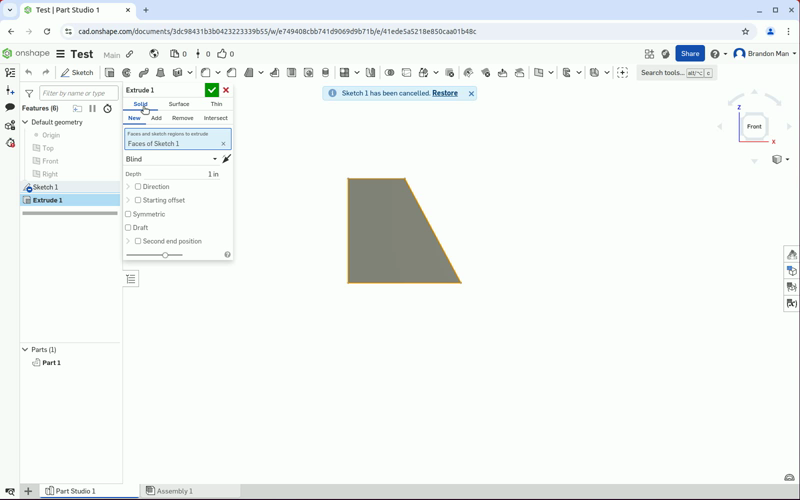
mouse_move(137, 120)
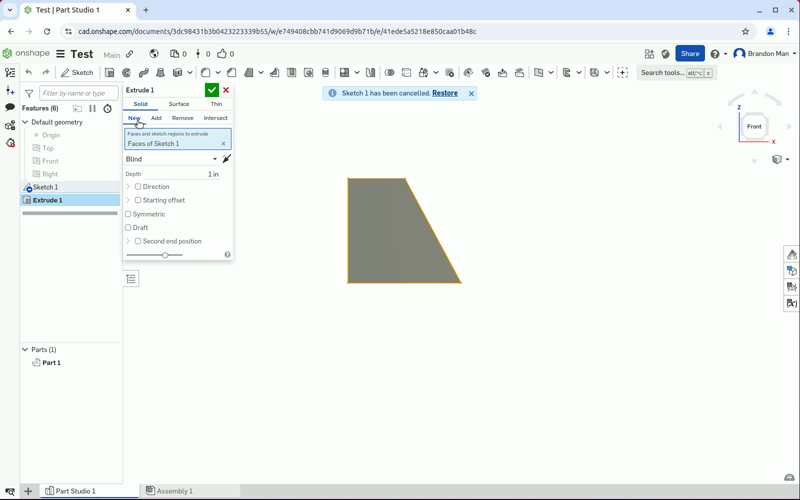
click(137, 120)
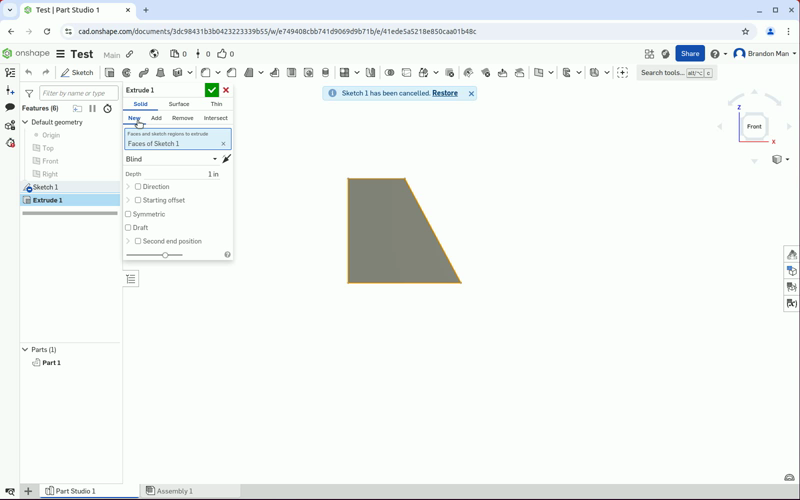
key(tab, 4)
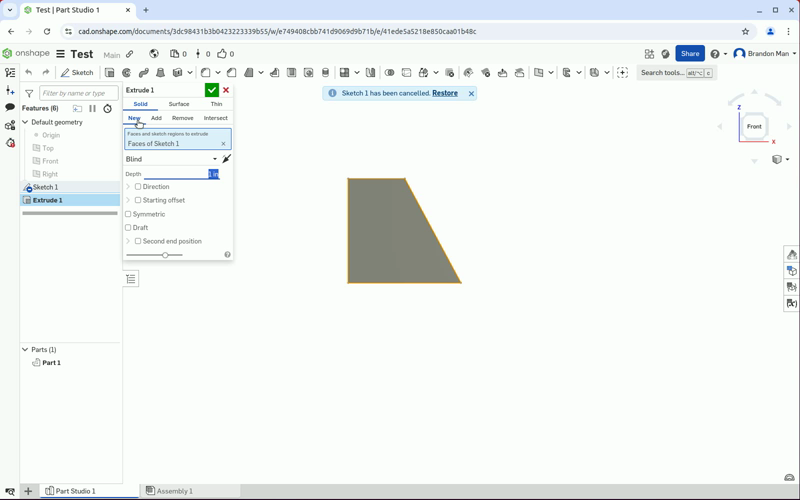
text(3.37)
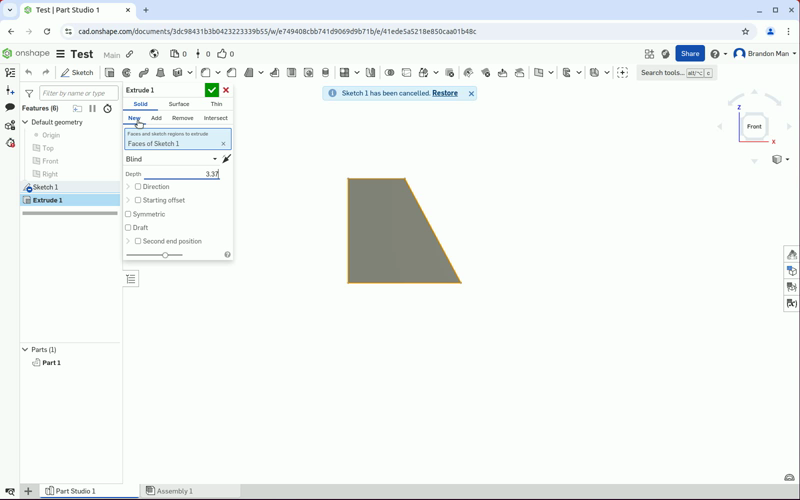
key(enter)
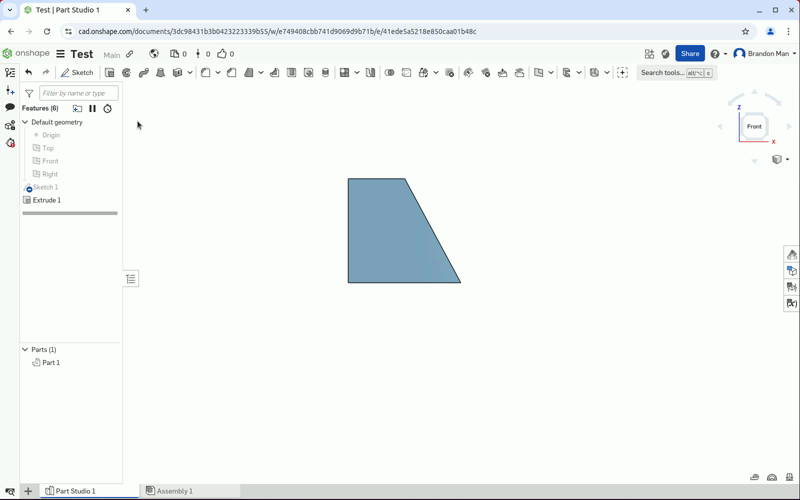
key(shift+h)
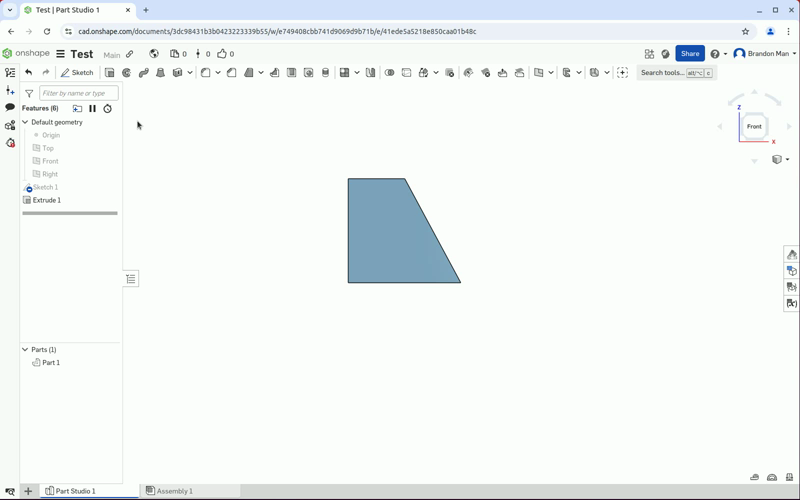
key(shift+h)
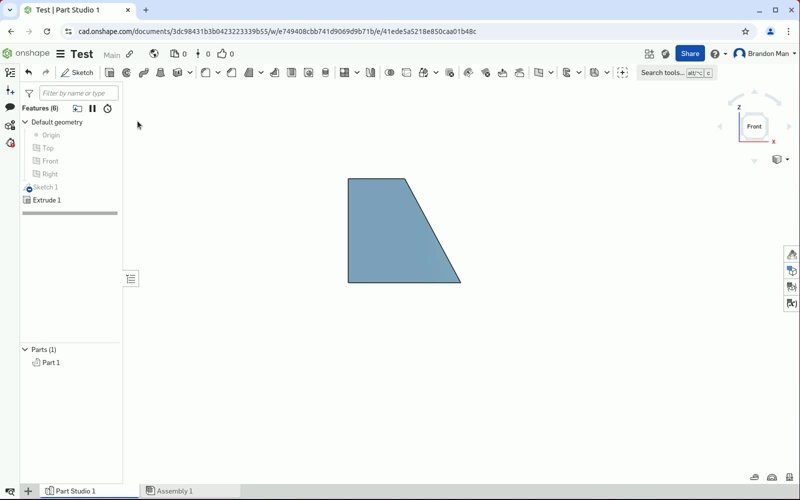
mouse_move(73, 189)
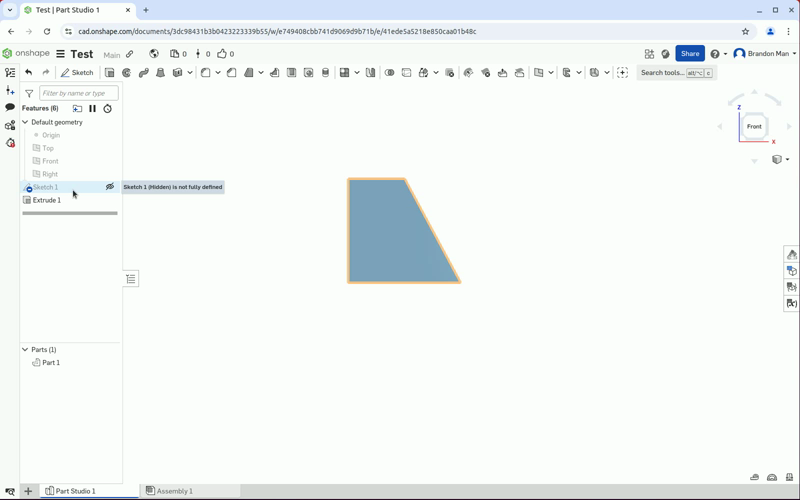
click(73, 189)
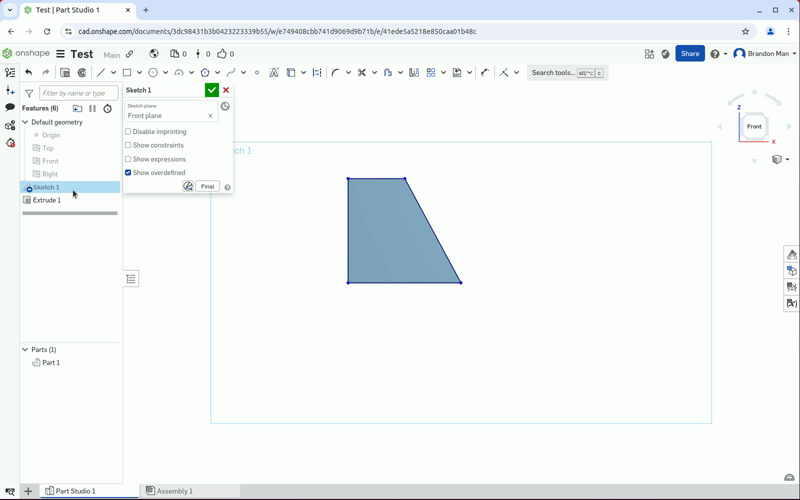
mouse_move(229, 92)
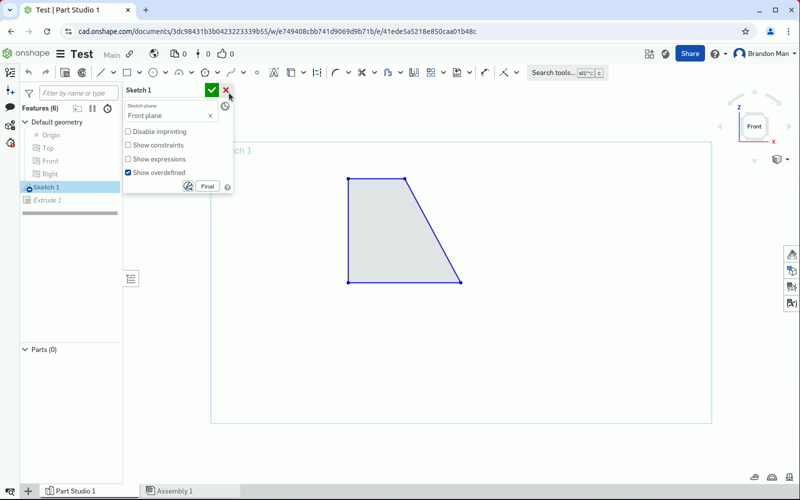
click(229, 92)
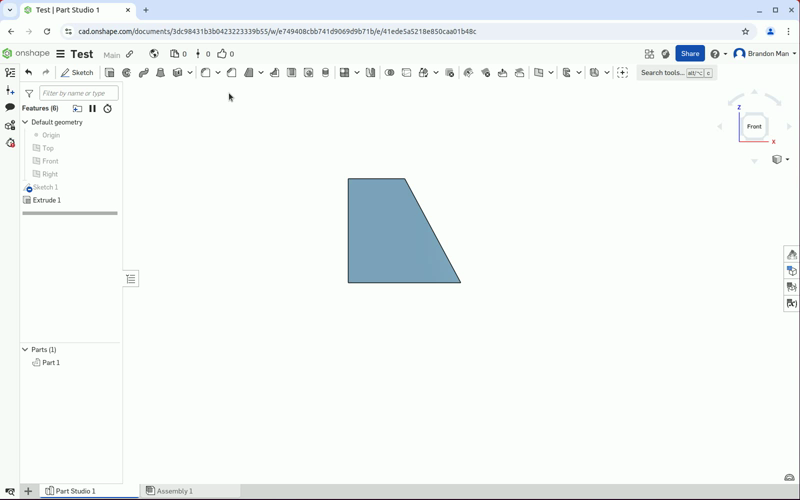
mouse_move(541, 75)
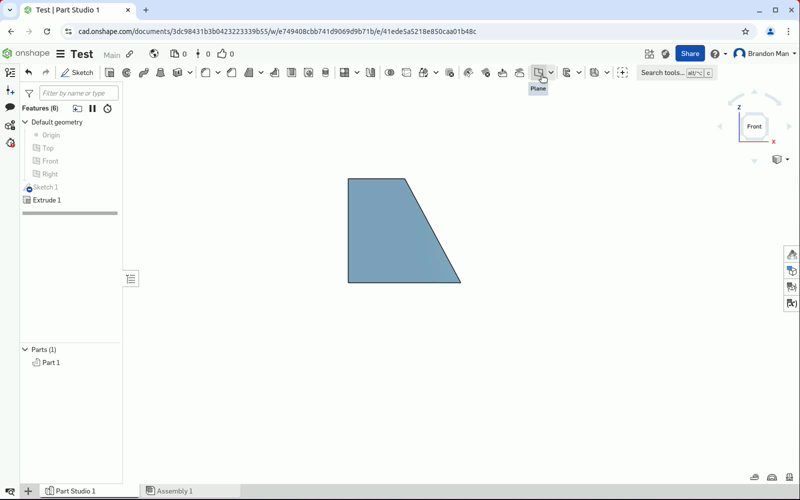
click(541, 75)
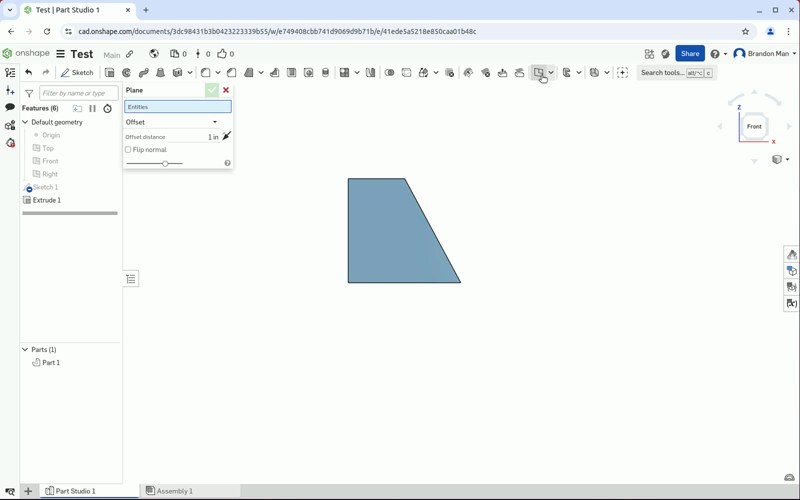
mouse_move(73, 163)
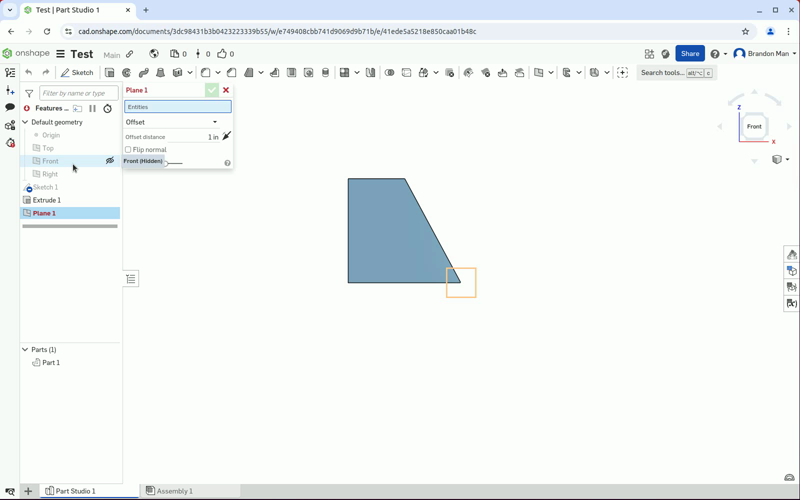
click(73, 163)
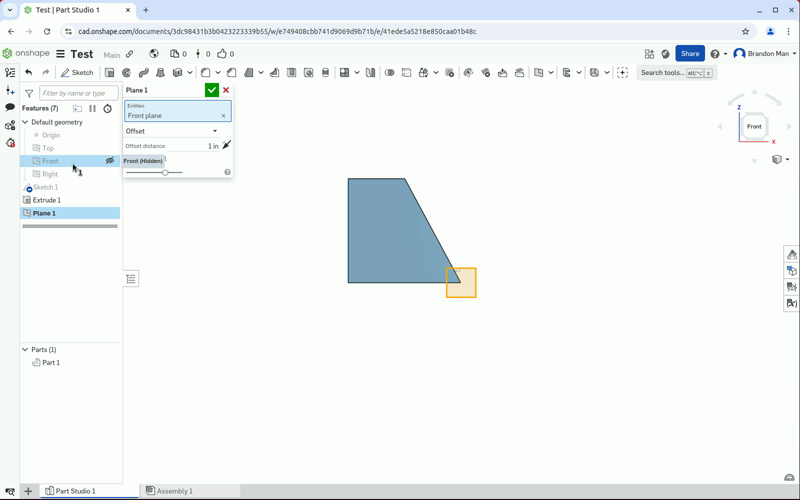
key(tab, 2)
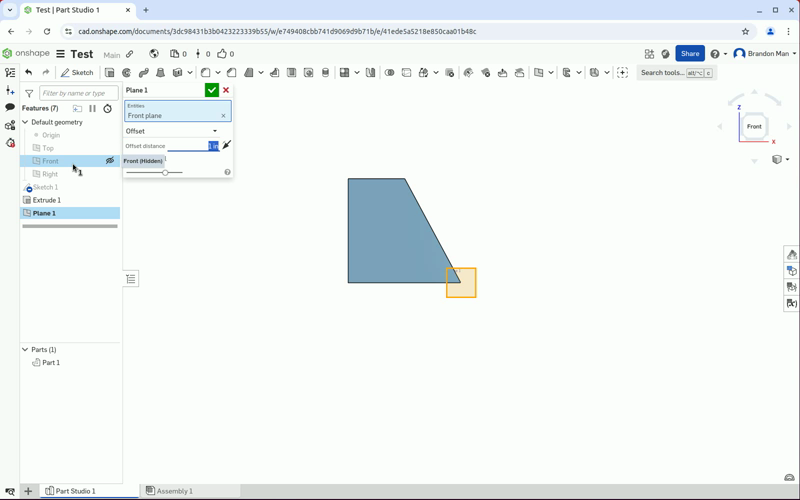
text(3.358)
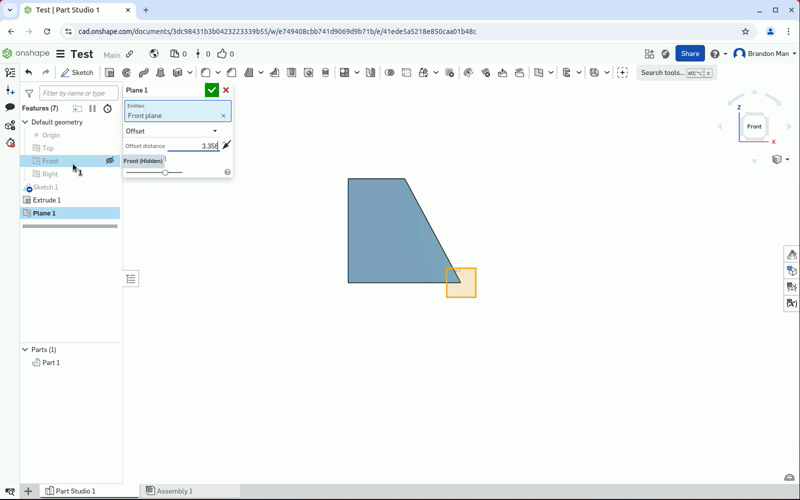
key(enter, 2)
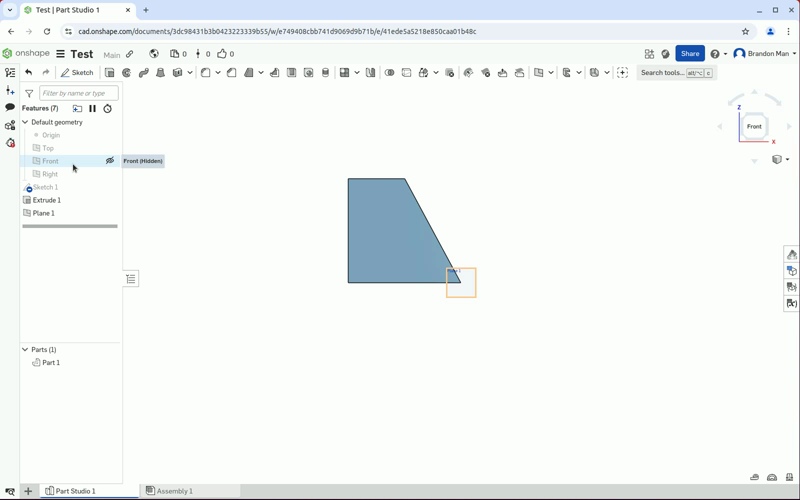
key(shift+s)
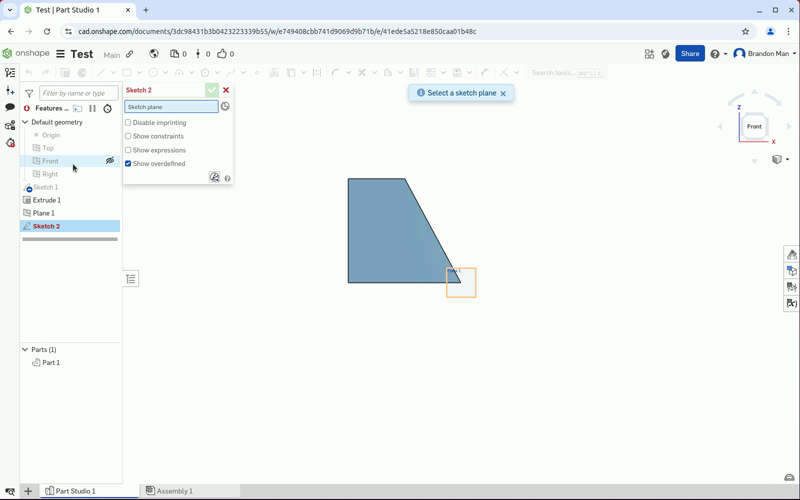
mouse_move(73, 215)
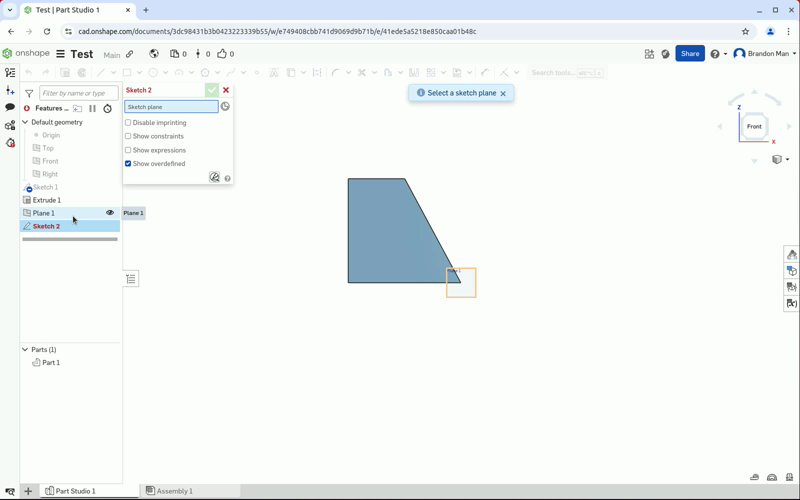
click(73, 215)
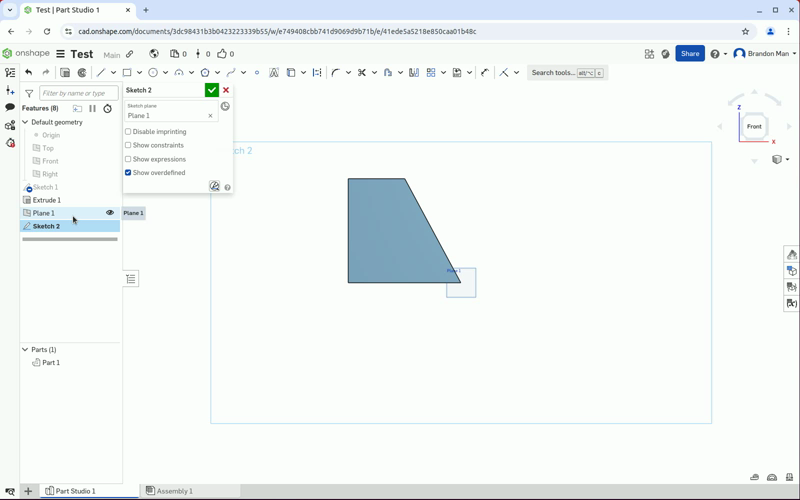
mouse_move(73, 352)
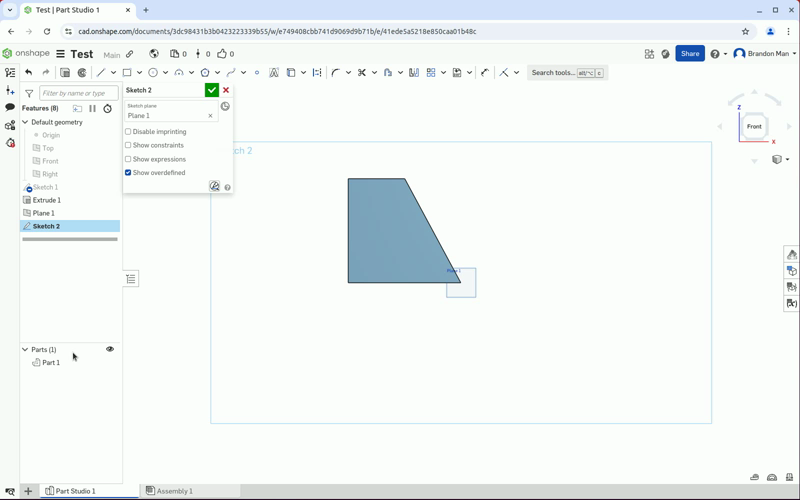
key(y)
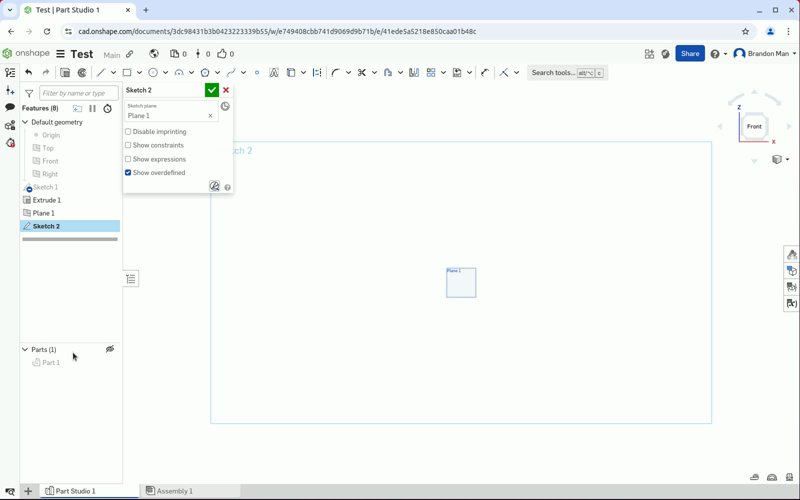
key(l)
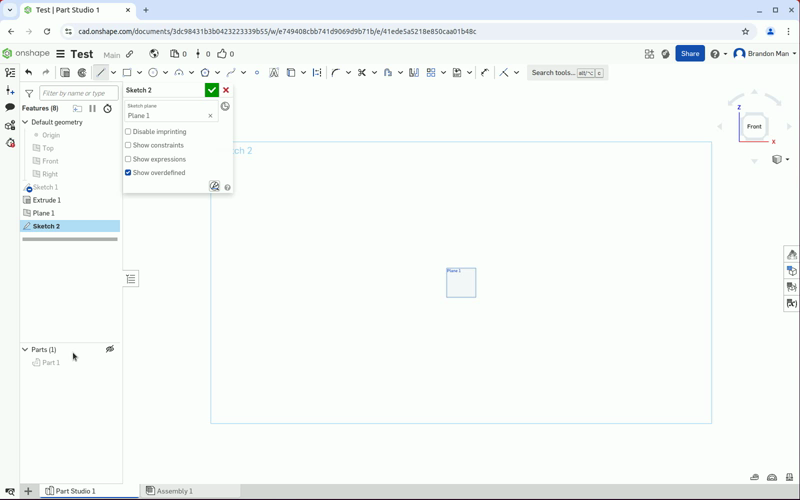
key_down(shift)
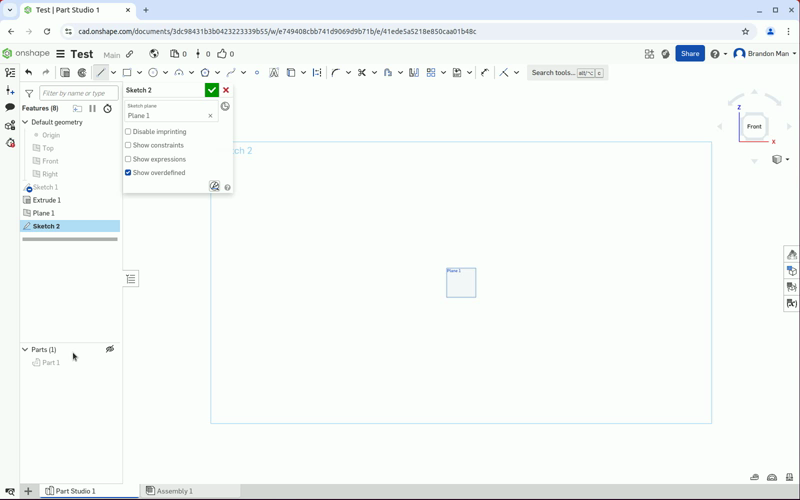
mouse_move(348, 282)
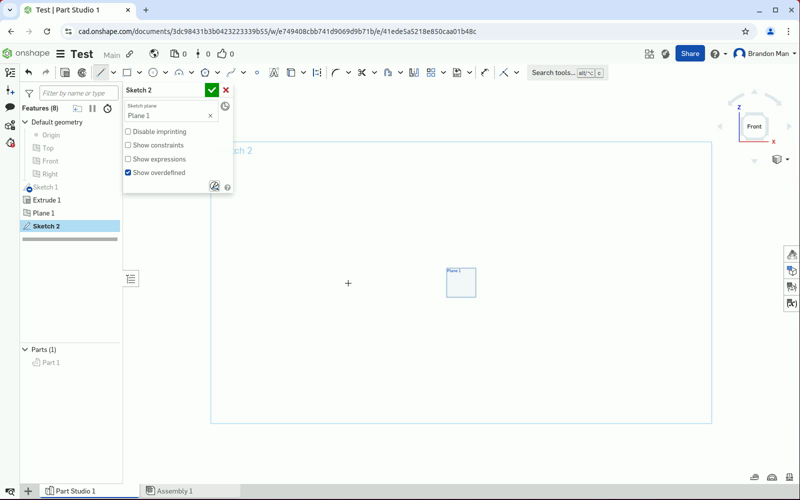
click(348, 282)
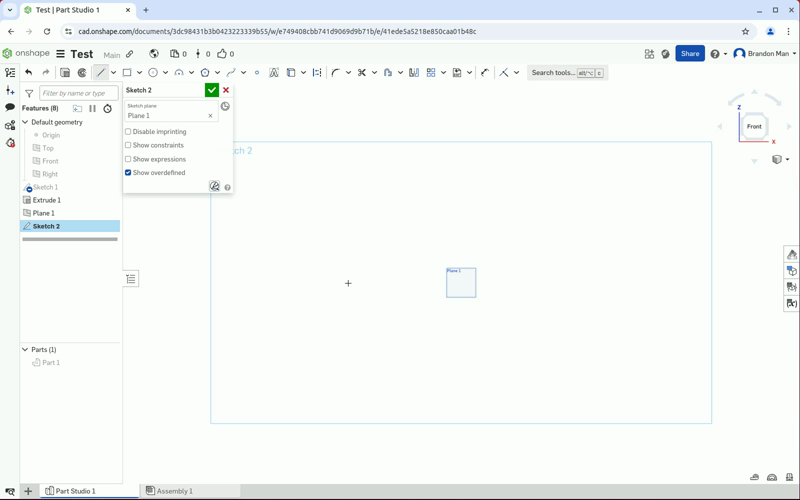
key_up(shift)
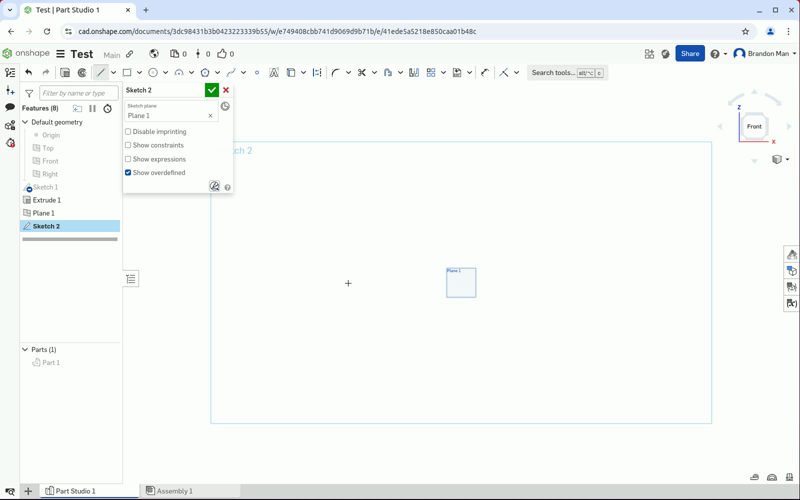
key_down(shift)
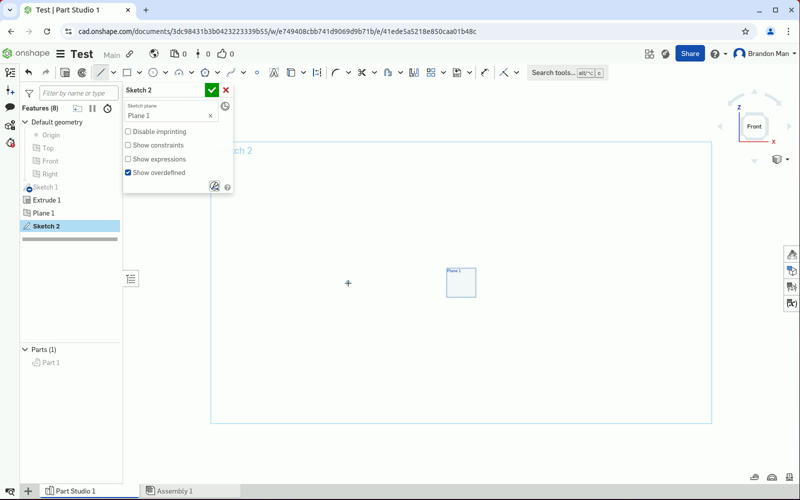
mouse_move(447, 282)
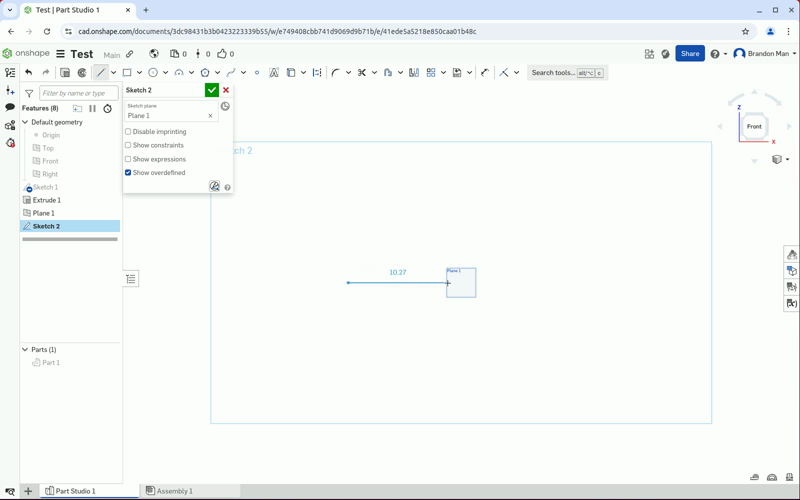
click(447, 282)
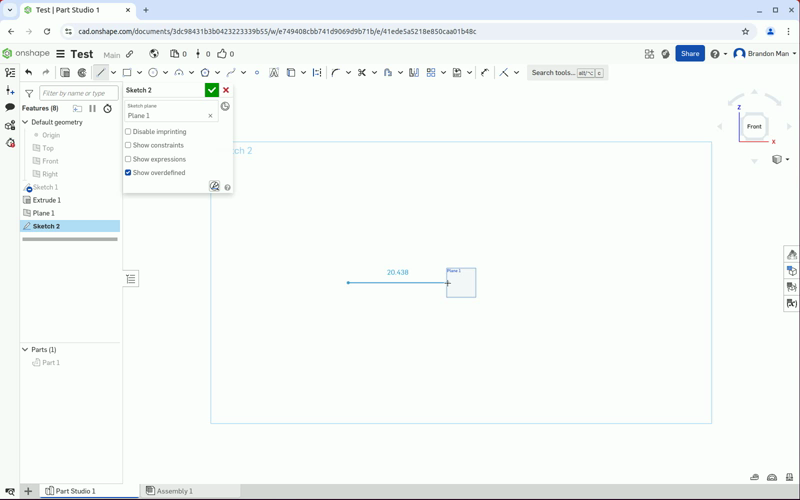
key_up(shift)
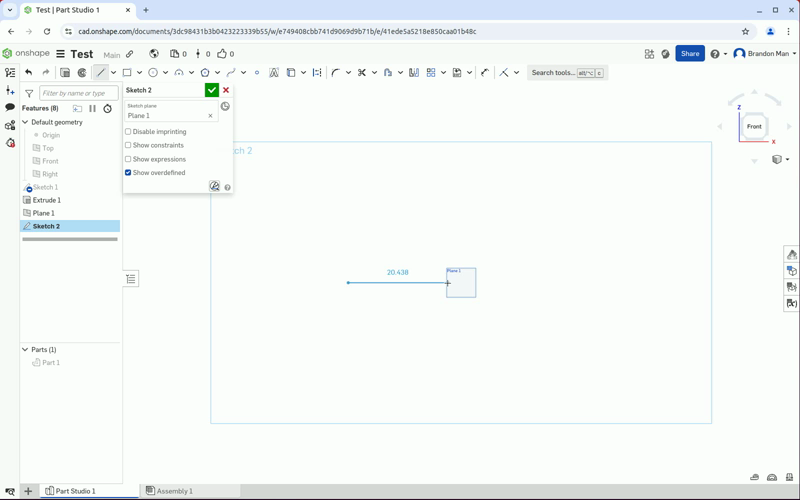
key_down(shift)
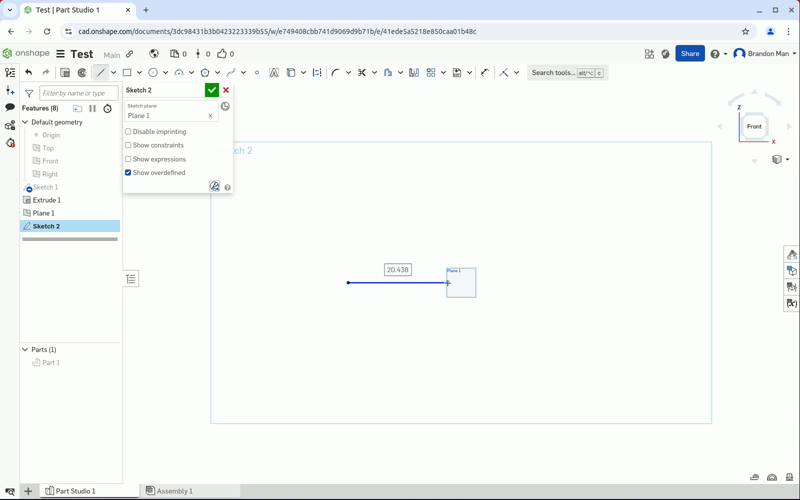
mouse_move(396, 193)
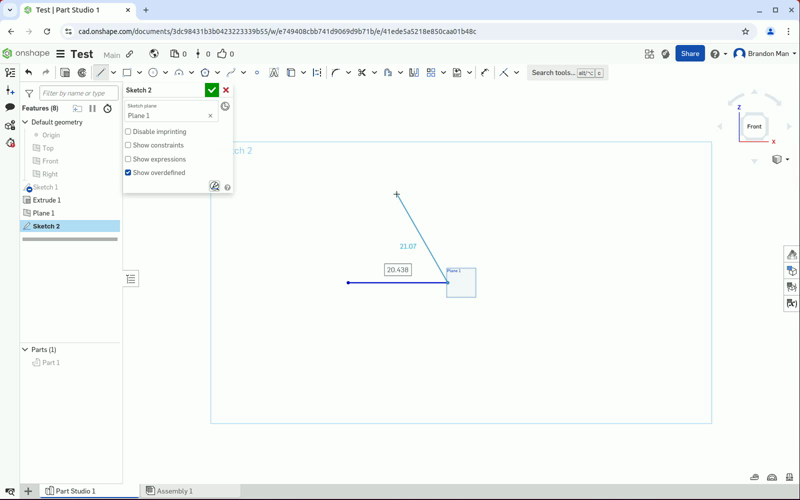
click(396, 193)
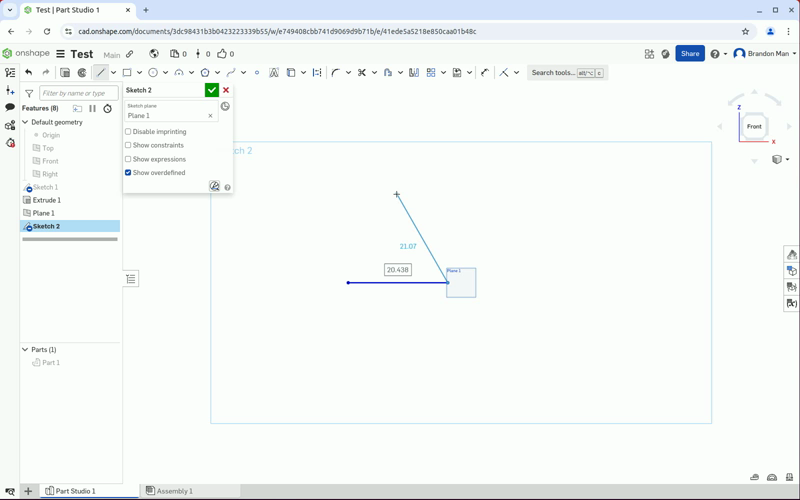
key_up(shift)
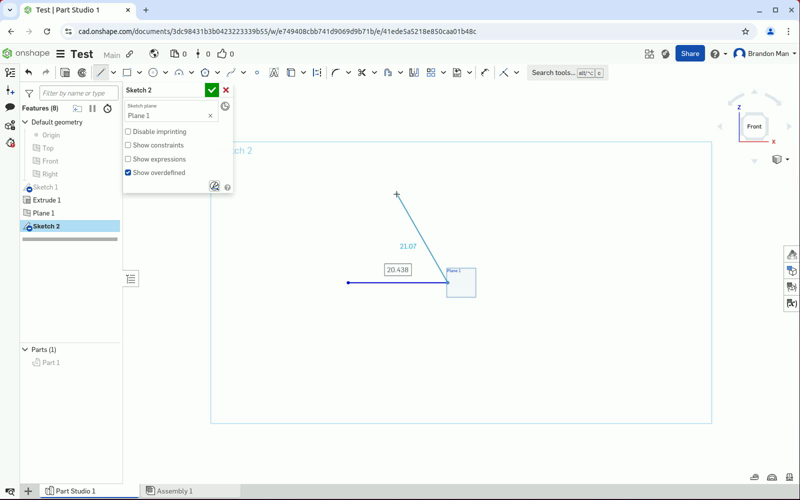
key_down(shift)
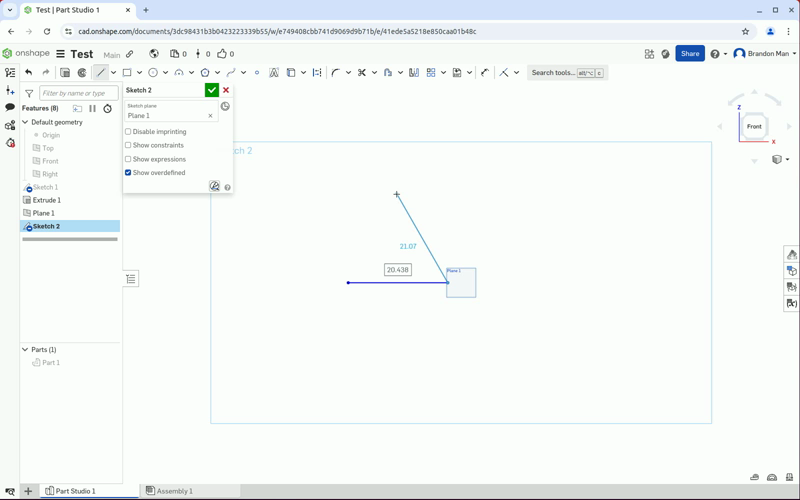
mouse_move(426, 193)
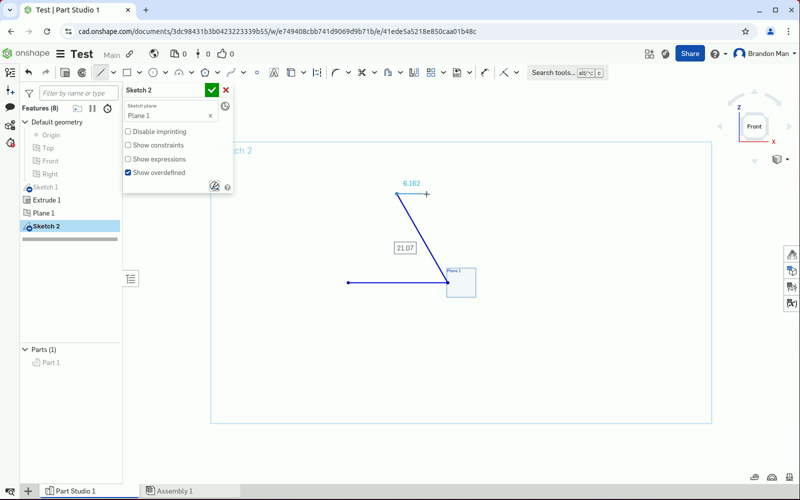
mouse_move(348, 193)
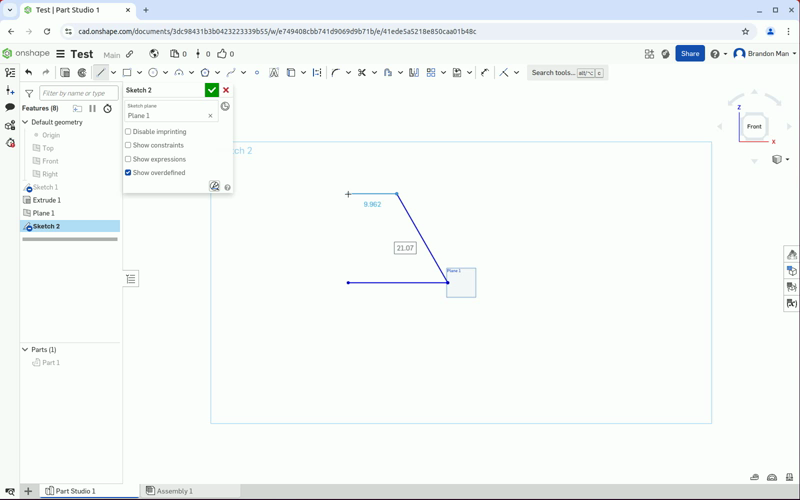
click(348, 193)
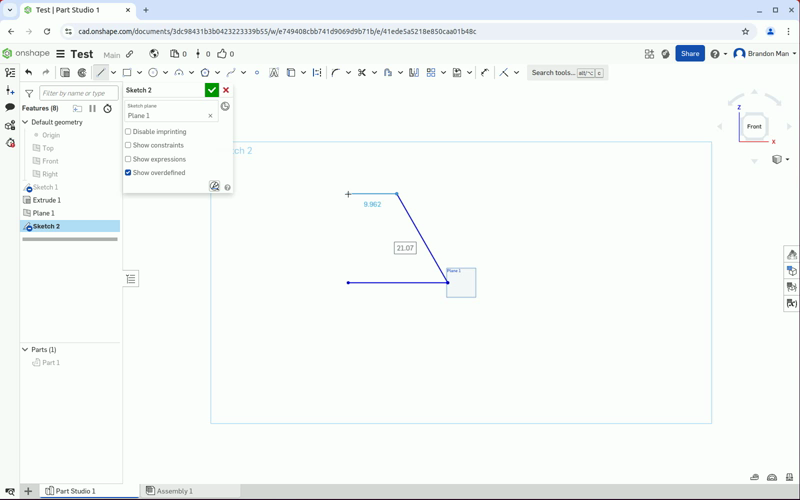
key_up(shift)
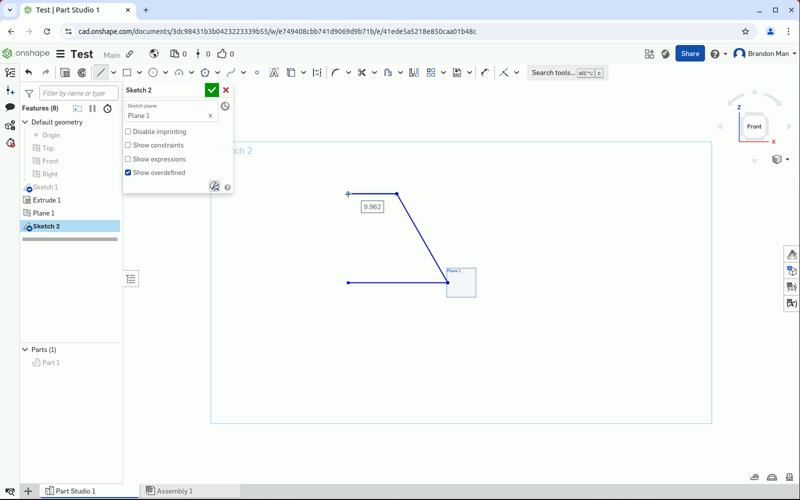
key_down(shift)
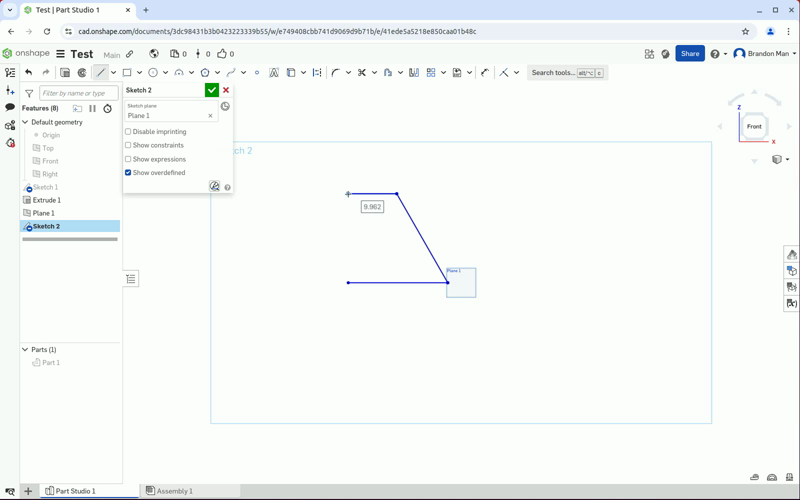
mouse_move(348, 282)
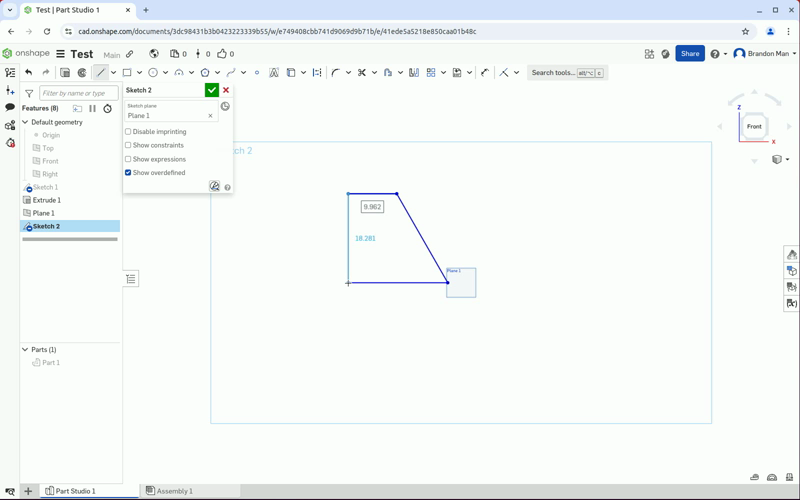
key_up(shift)
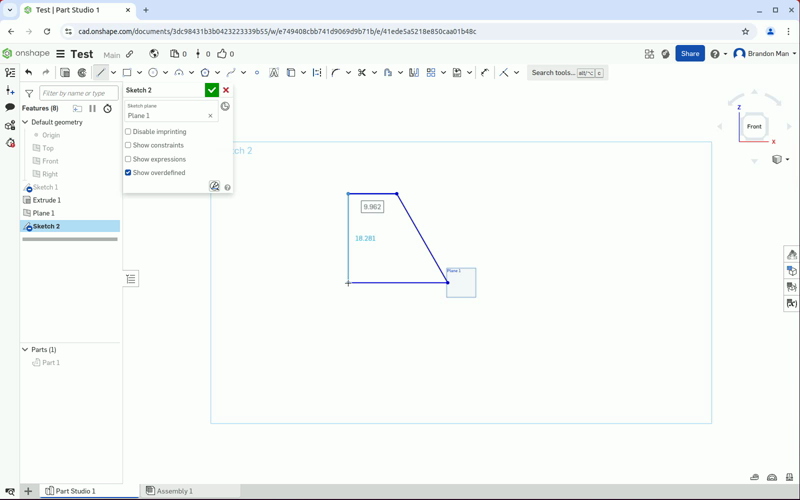
click(348, 282)
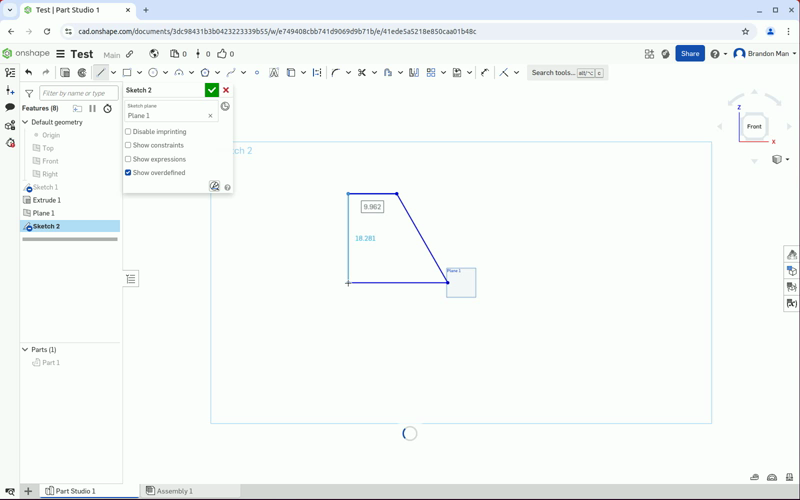
key(esc)
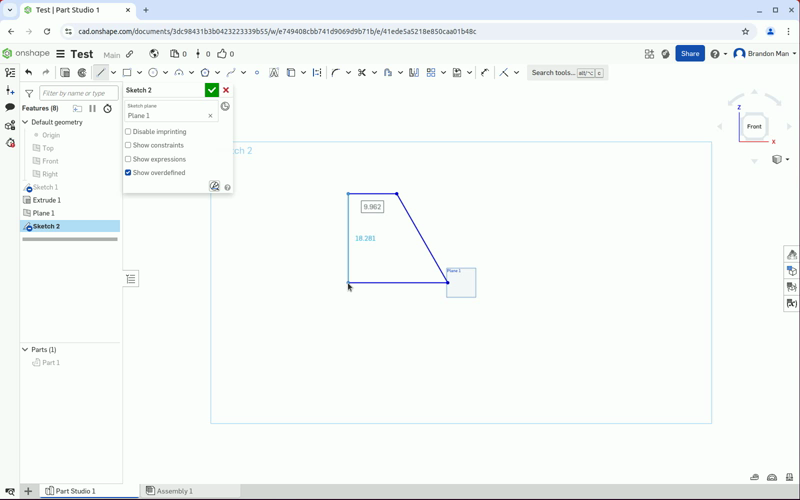
mouse_move(362, 225)
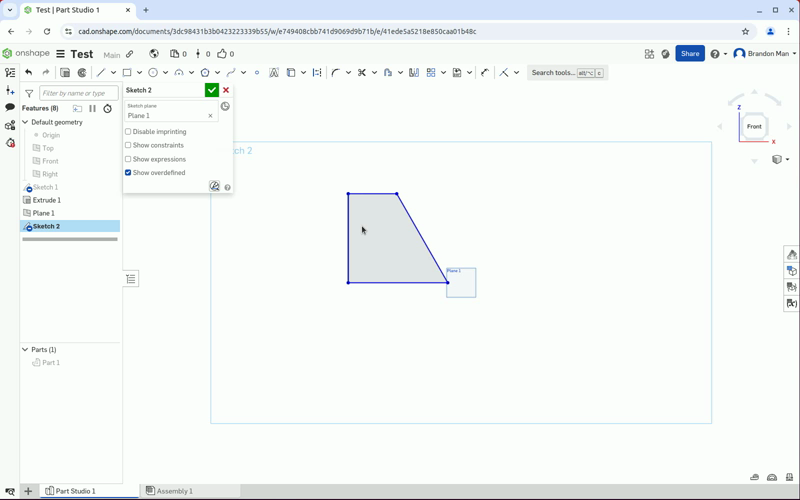
click(362, 225)
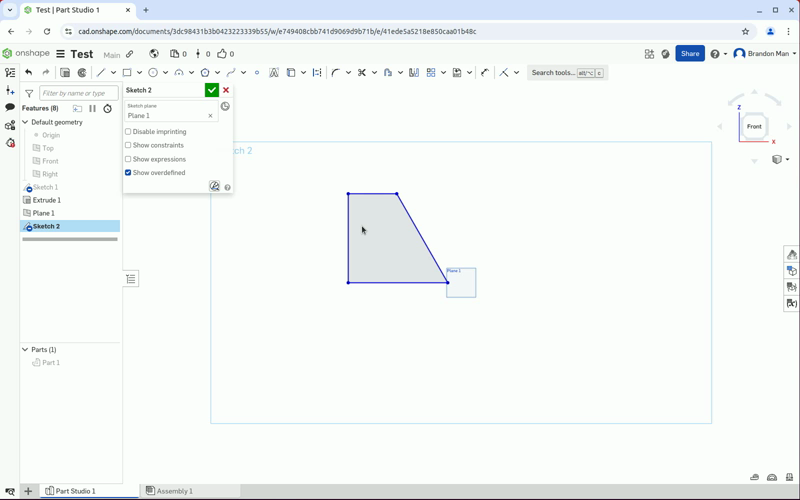
mouse_move(73, 352)
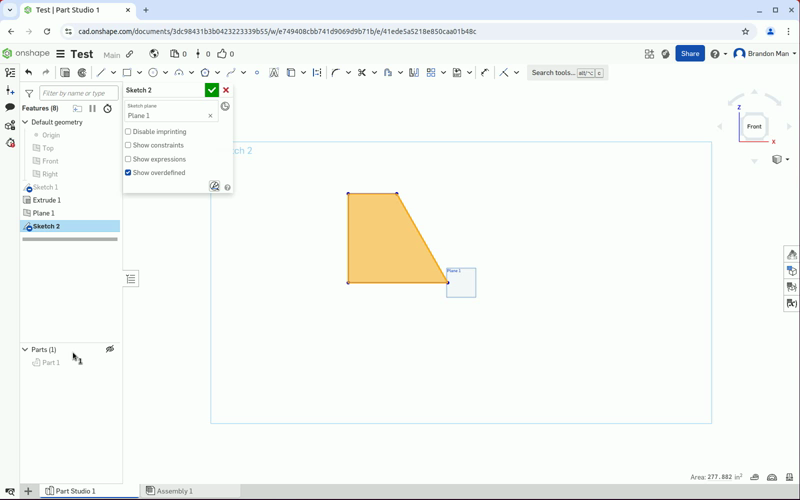
key(shift+y)
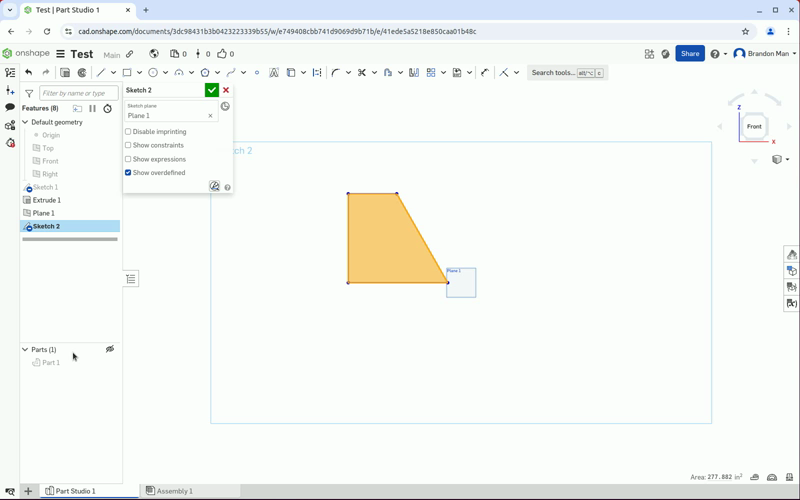
key(shift+e)
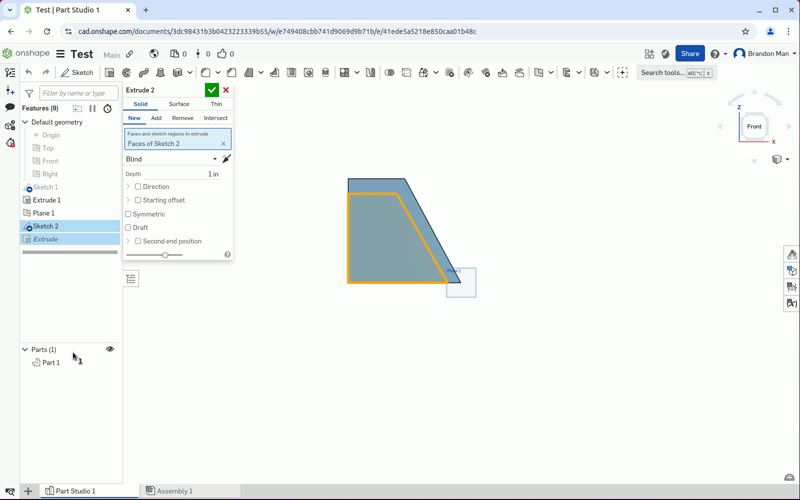
mouse_move(143, 106)
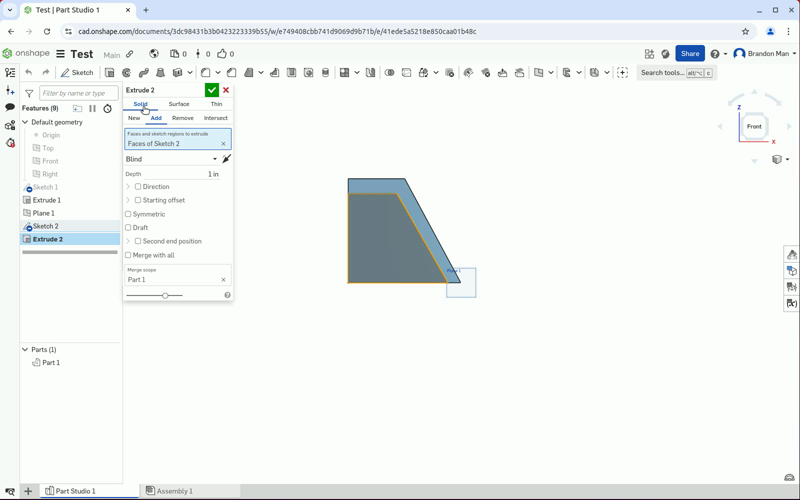
click(143, 106)
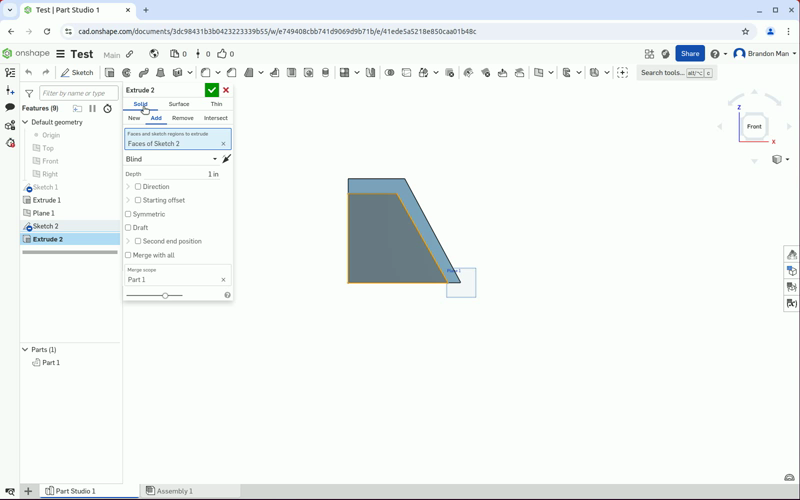
mouse_move(137, 120)
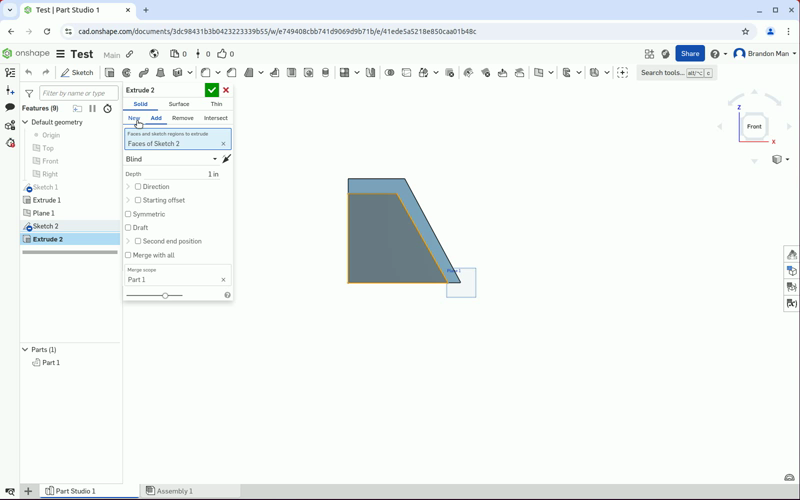
click(137, 120)
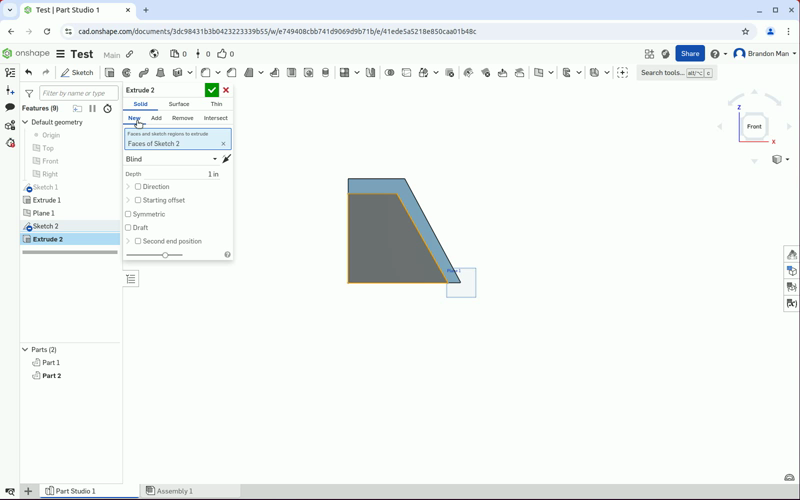
key(tab, 4)
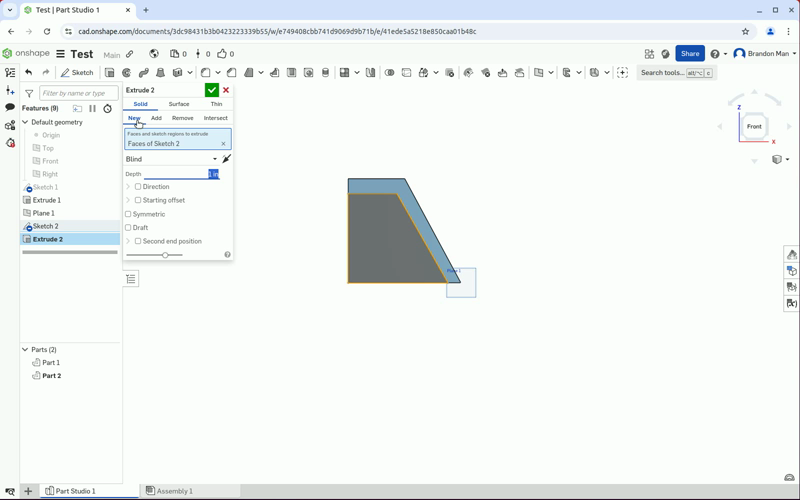
text(19.738)
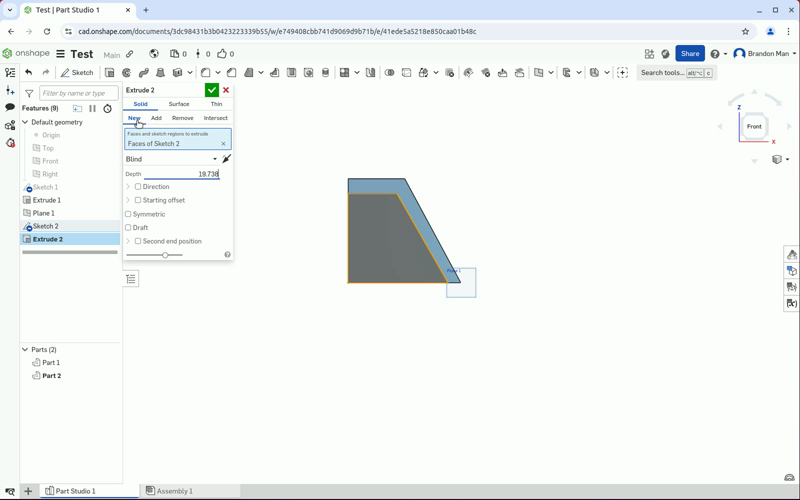
key(enter)
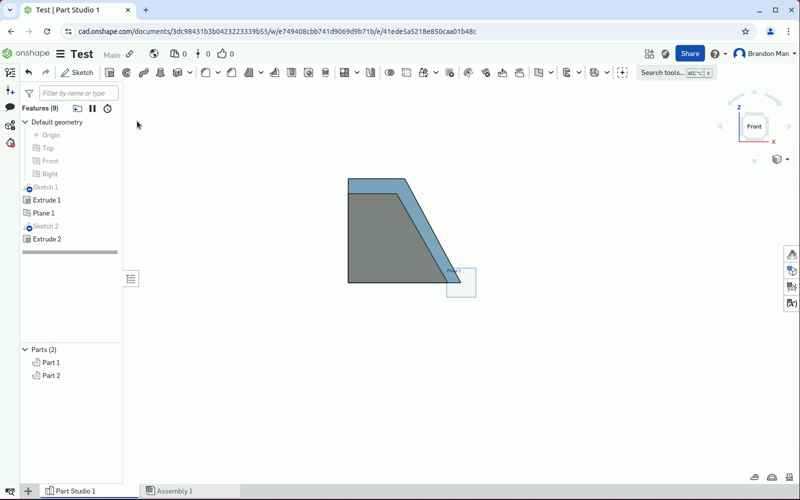
key(shift+h)
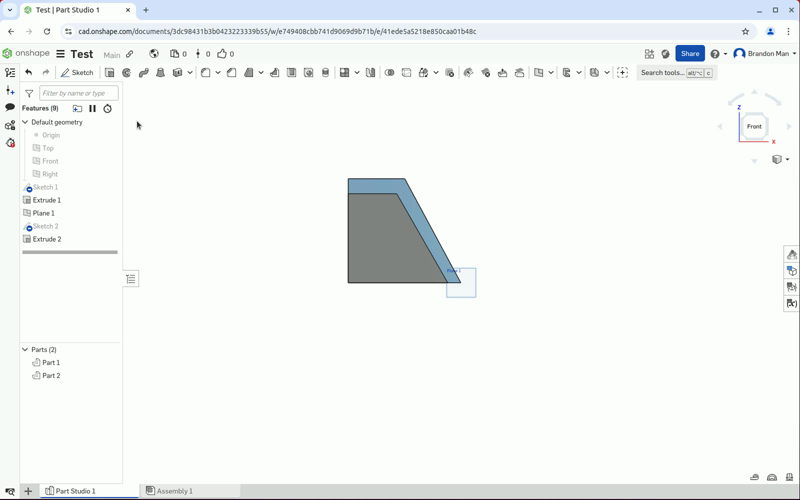
key(shift+h)
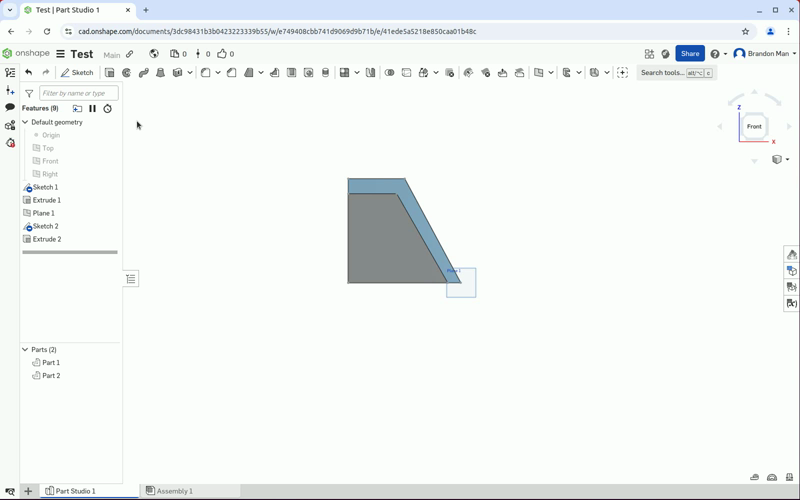
key(shift+7)
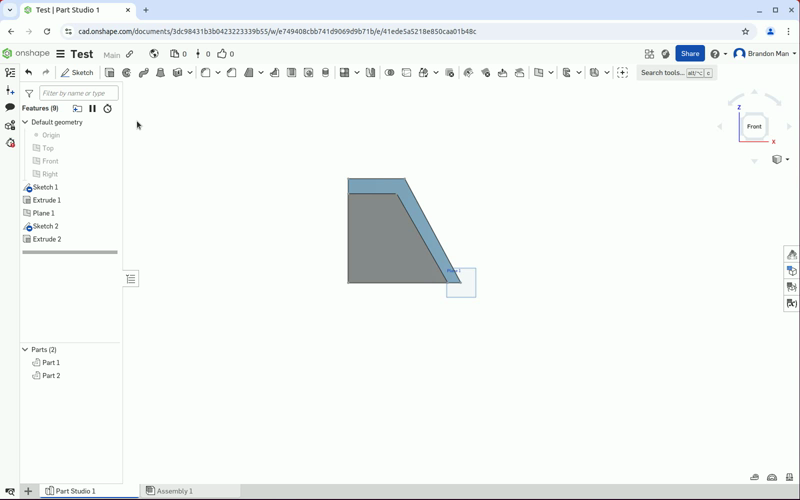
key(left, 2)
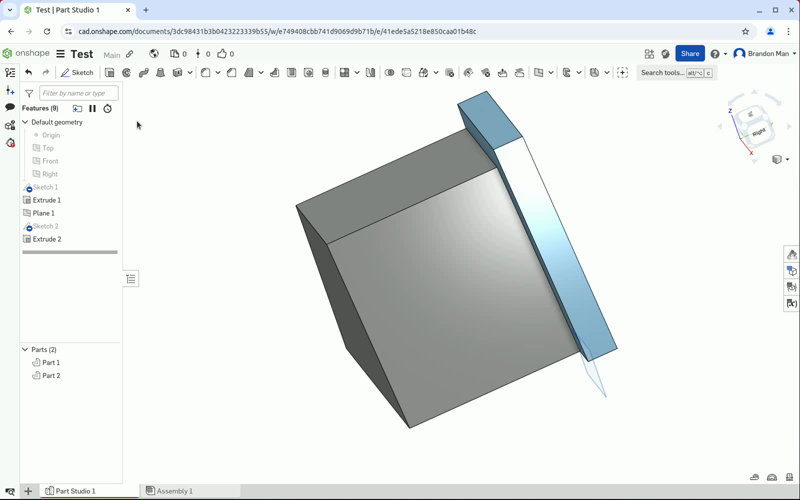
key(down, 2)
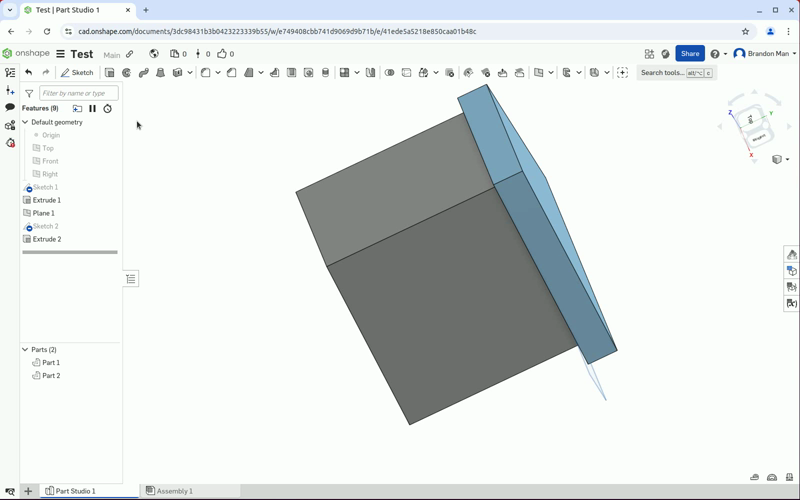
key(up, 2)
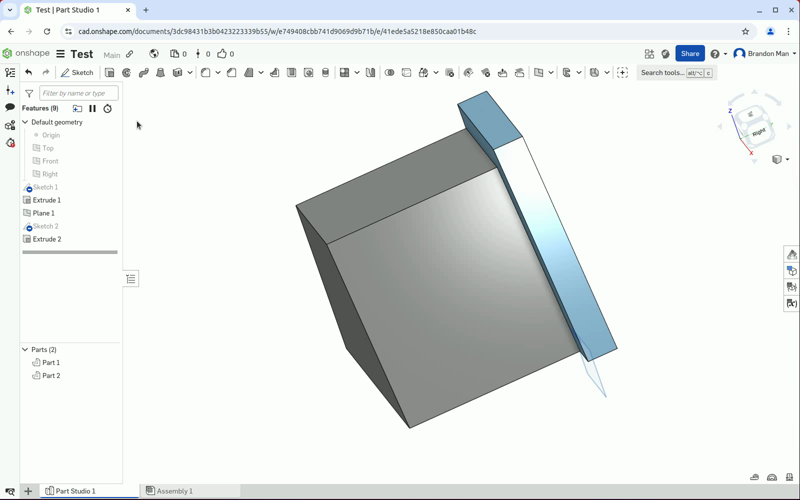
key(right, 2)
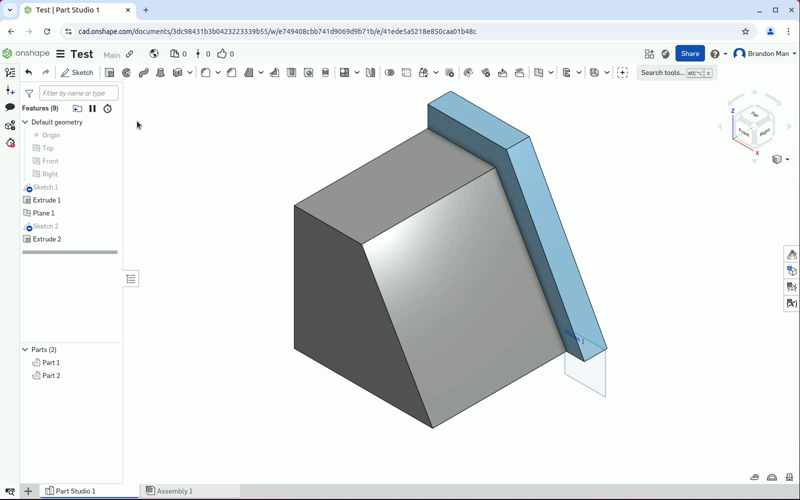
mouse_move(73, 189)
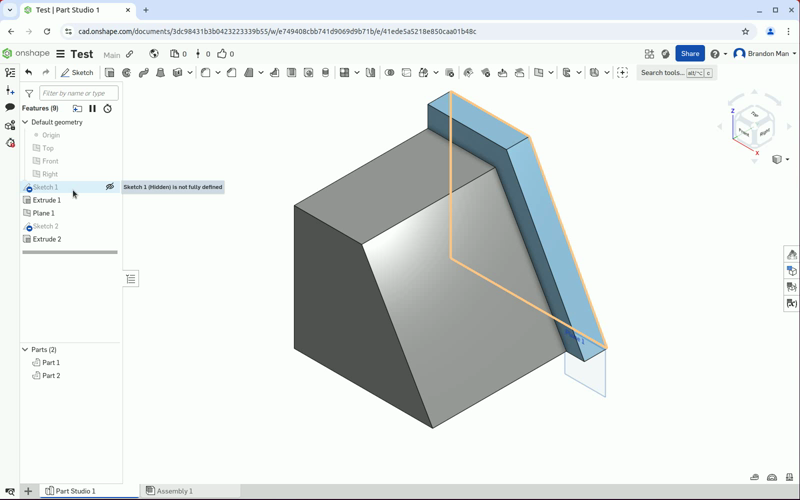
click(73, 189)